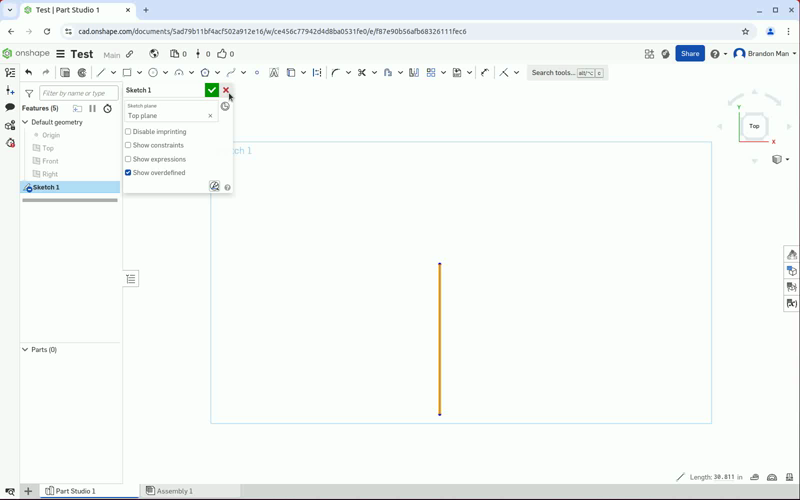
key(shift+h)
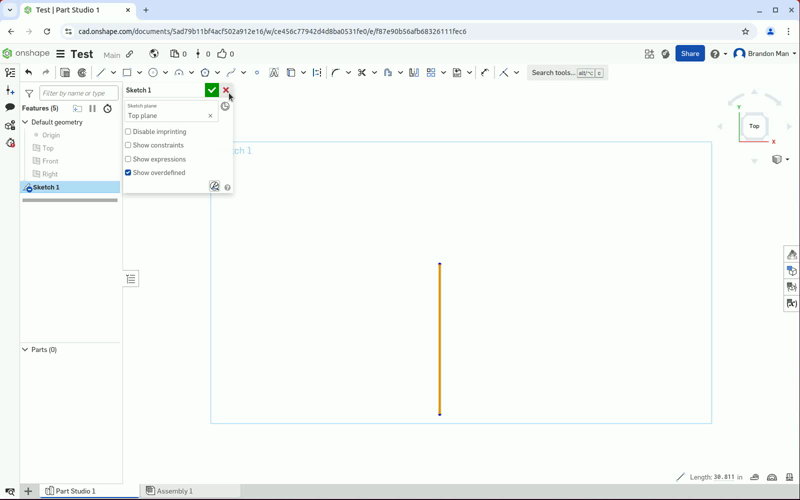
key(shift+s)
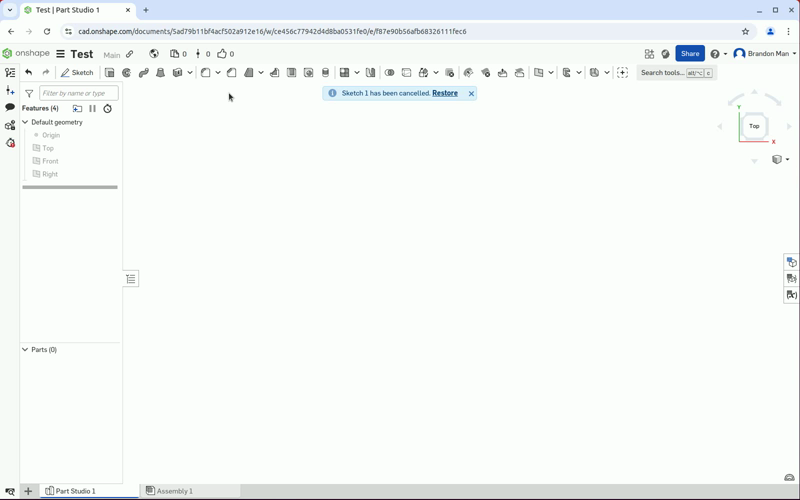
mouse_move(73, 150)
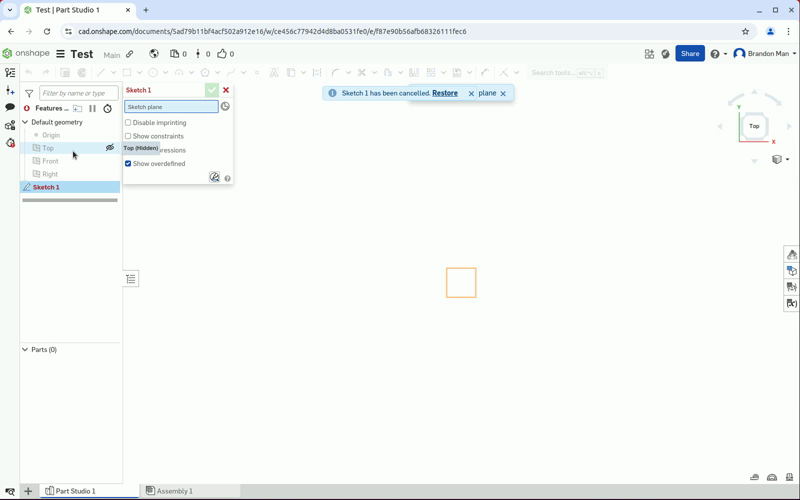
click(73, 150)
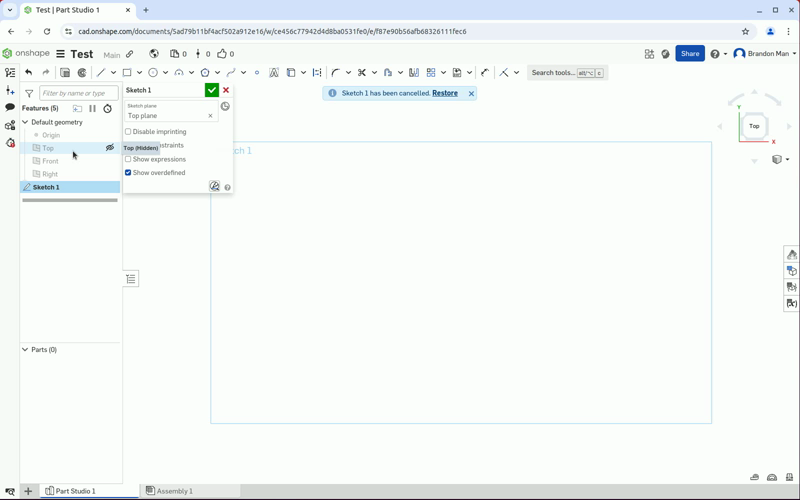
mouse_move(73, 352)
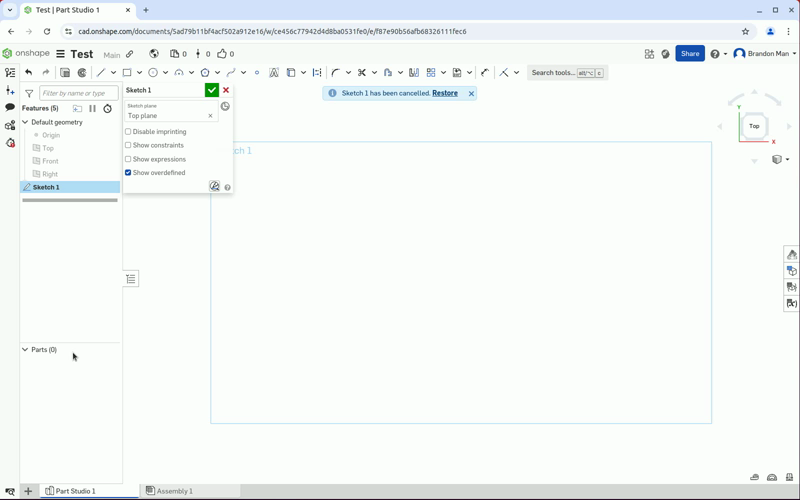
key(y)
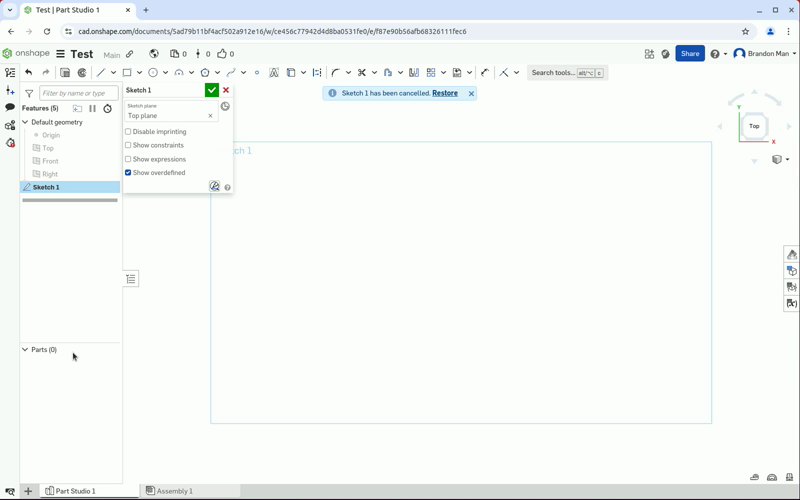
key(c)
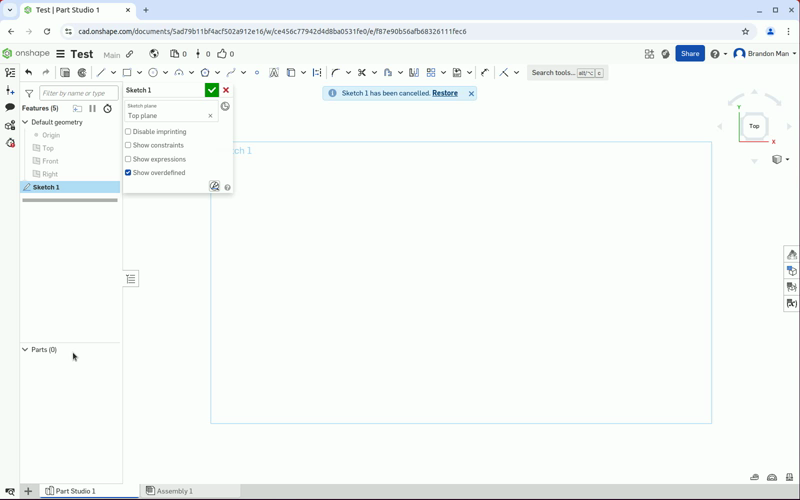
key_down(shift)
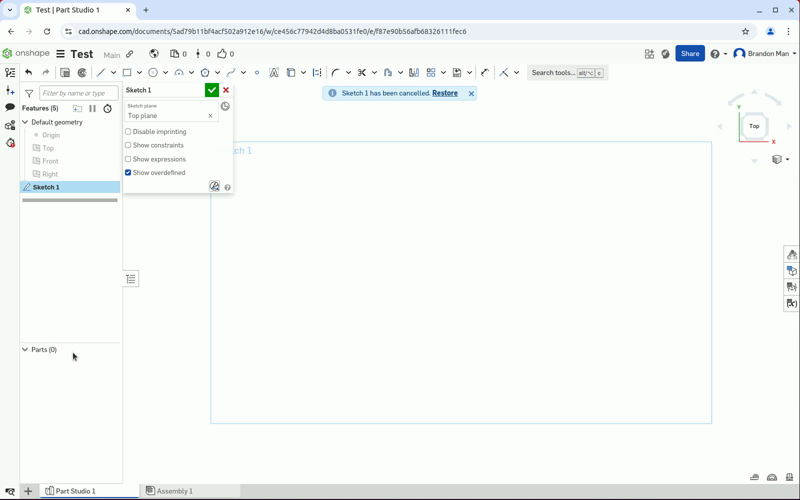
mouse_move(461, 282)
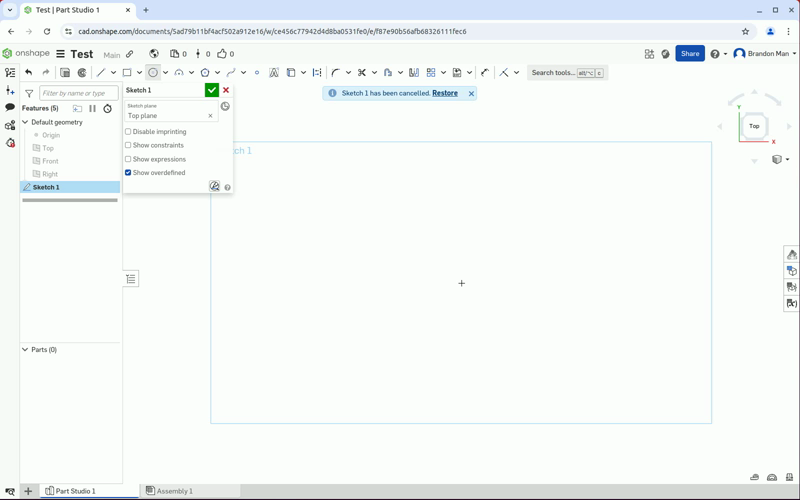
click(461, 282)
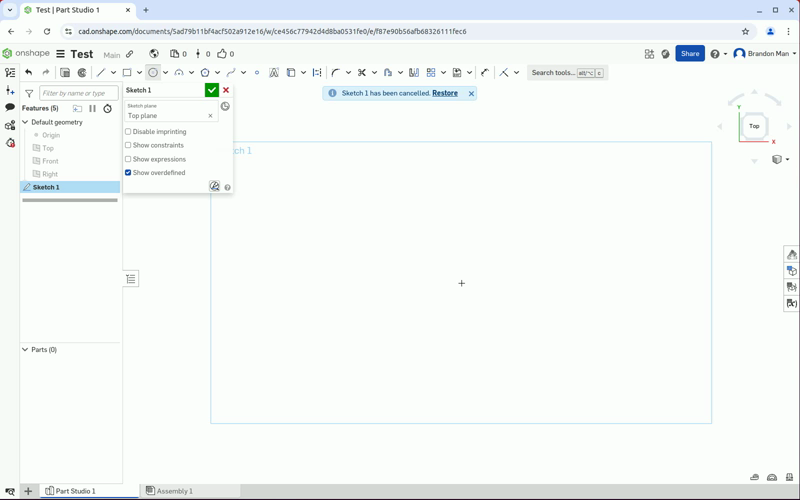
key_up(shift)
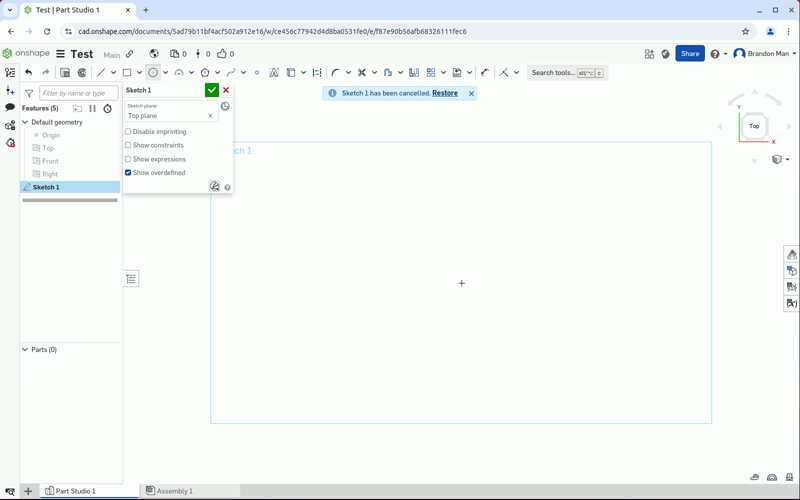
mouse_move(519, 282)
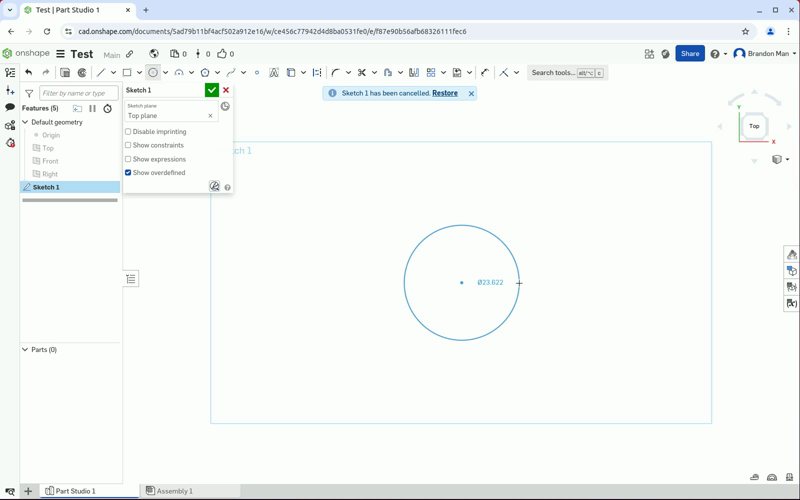
click(519, 282)
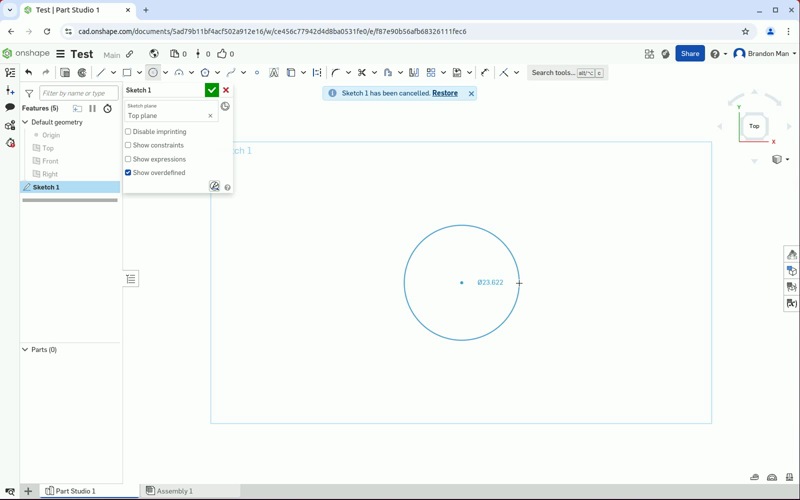
key(esc)
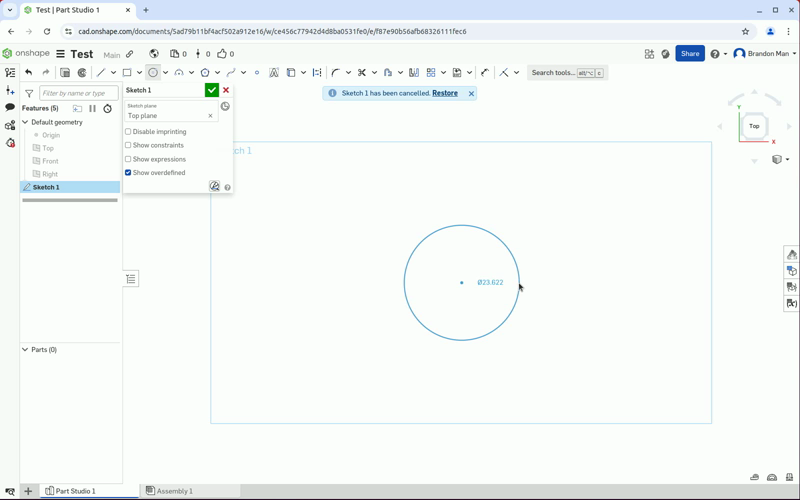
key(c)
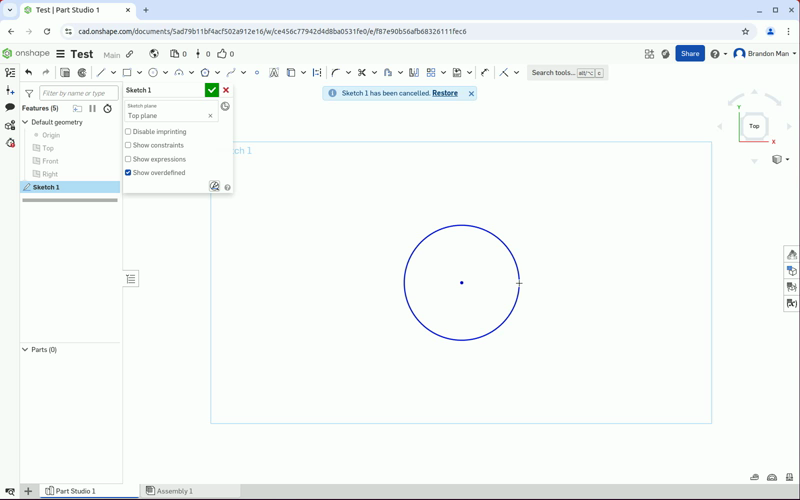
key_down(shift)
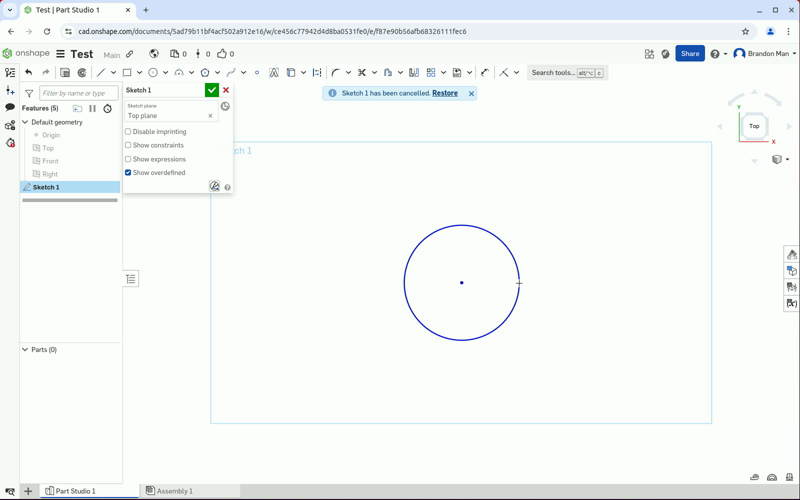
mouse_move(461, 282)
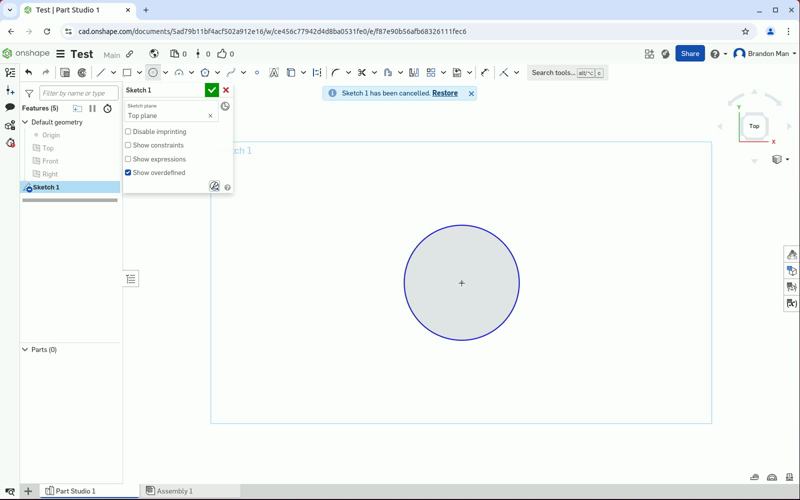
click(461, 282)
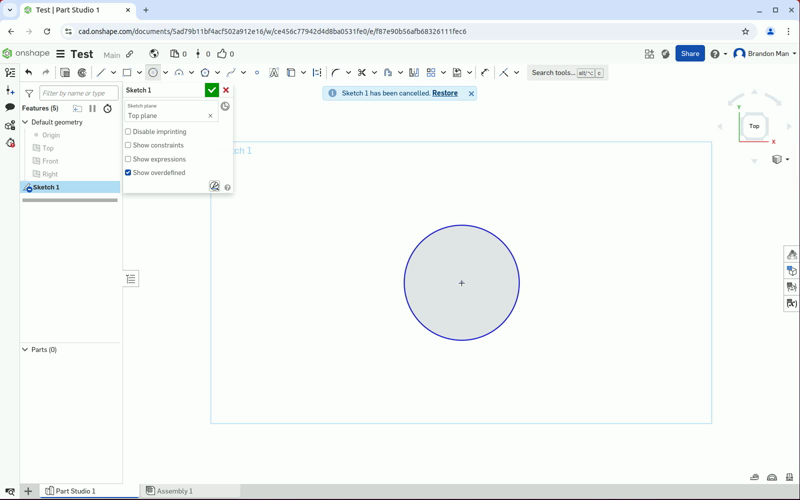
key_up(shift)
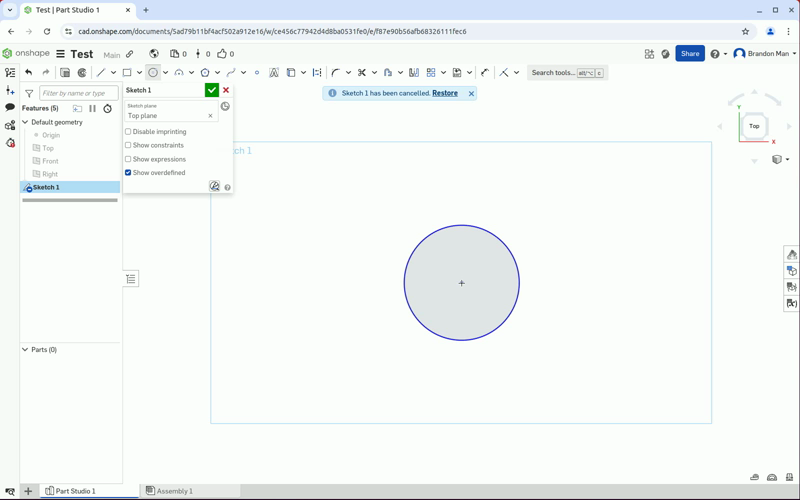
mouse_move(515, 282)
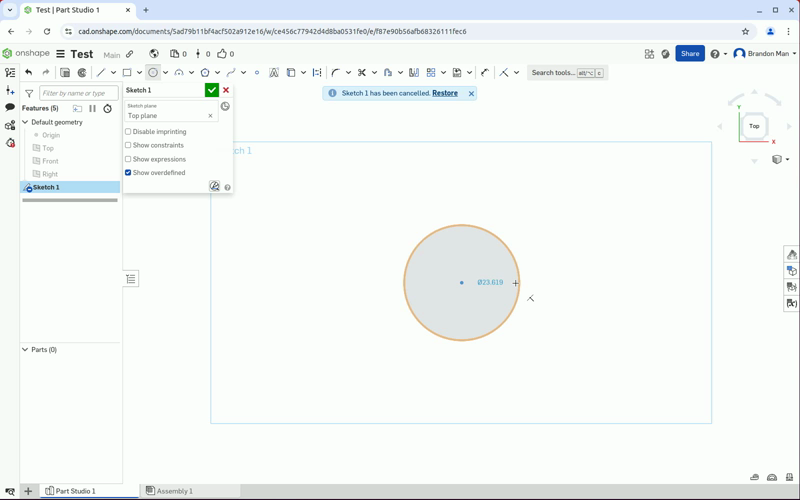
scroll(6)
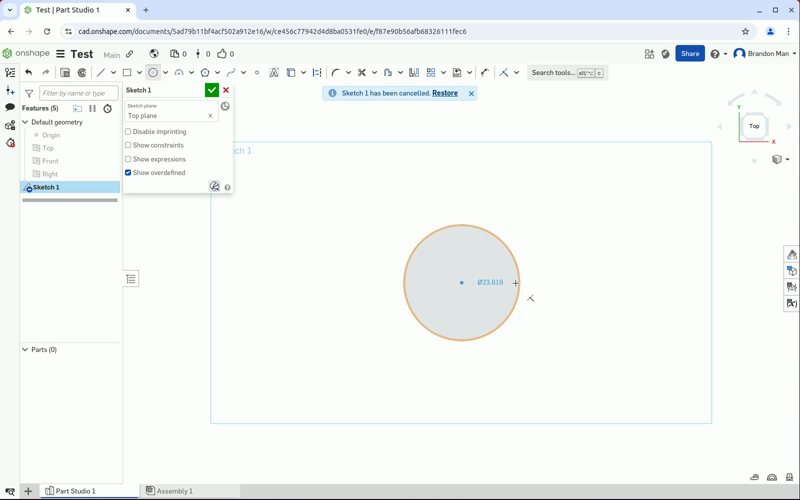
scroll(6)
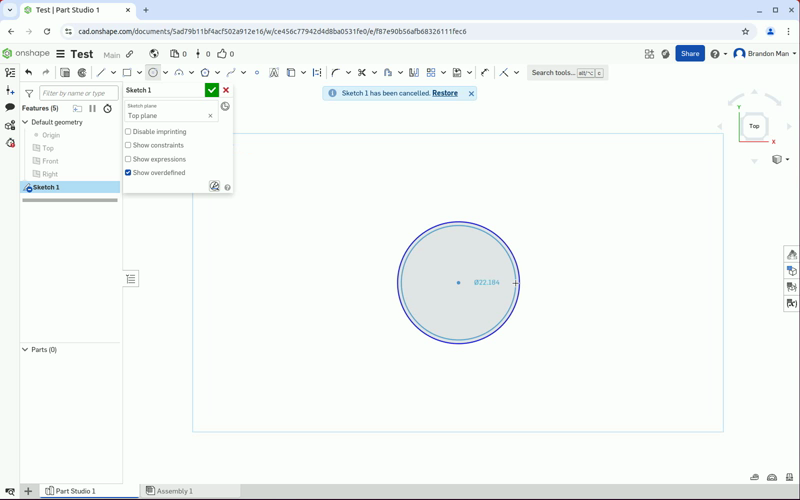
scroll(6)
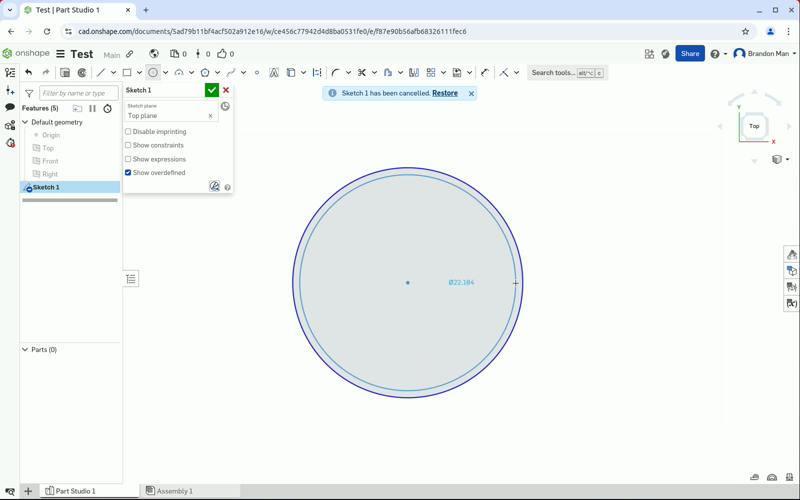
scroll(6)
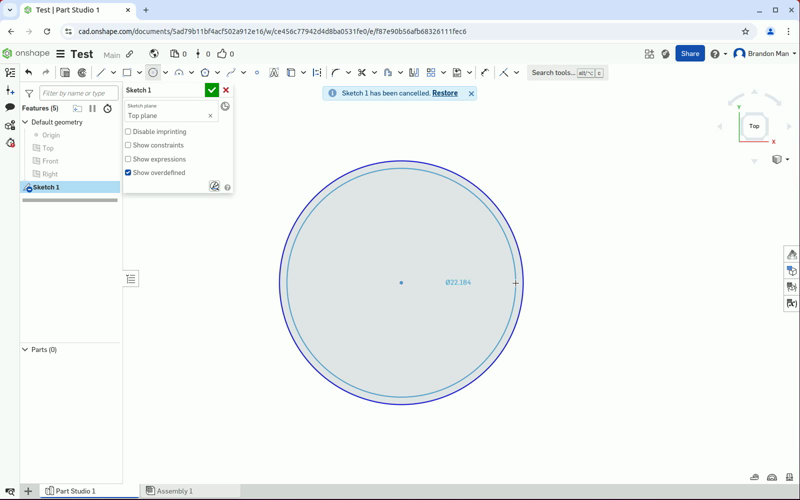
scroll(6)
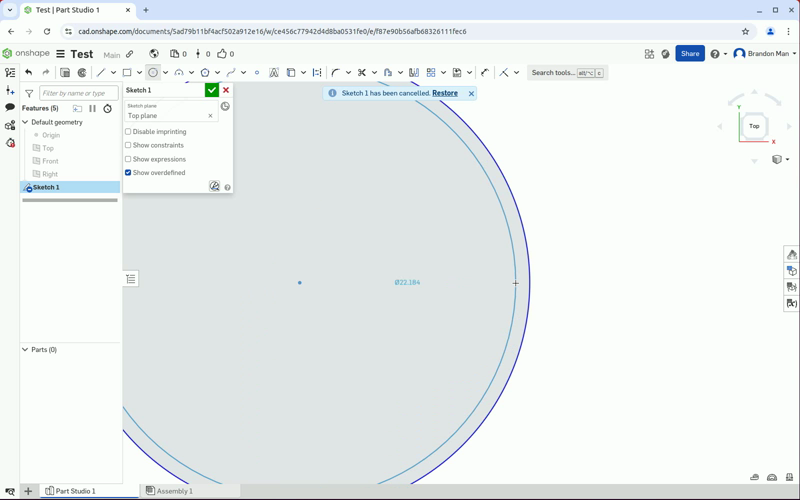
scroll(6)
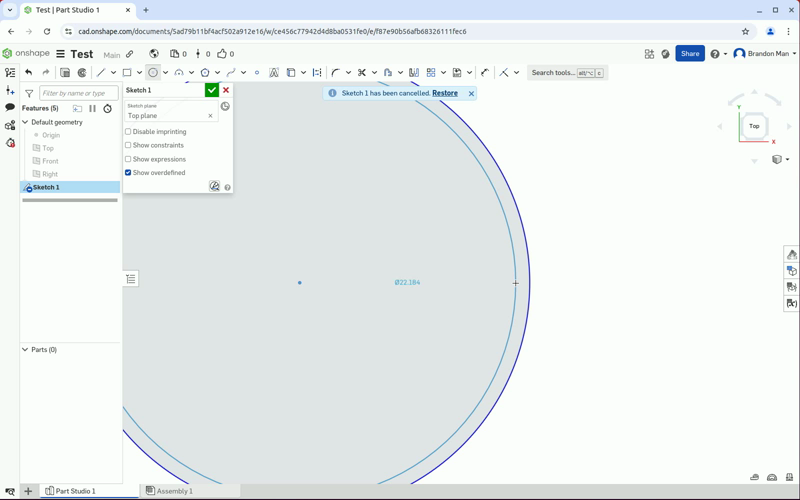
scroll(6)
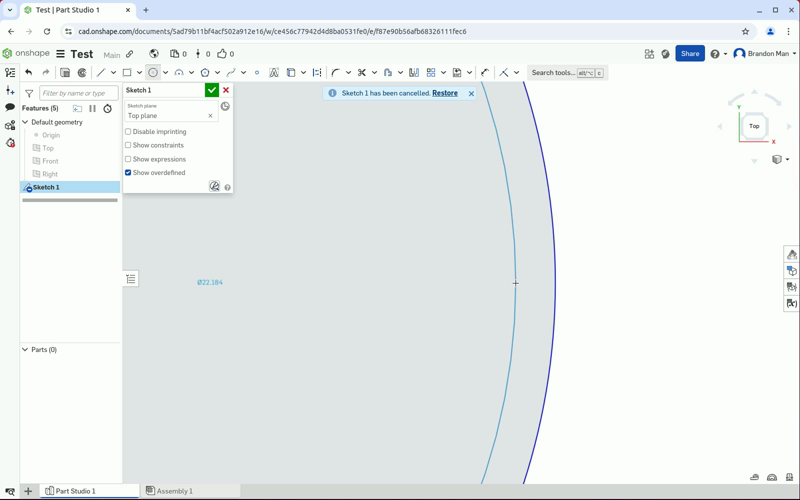
click(515, 282)
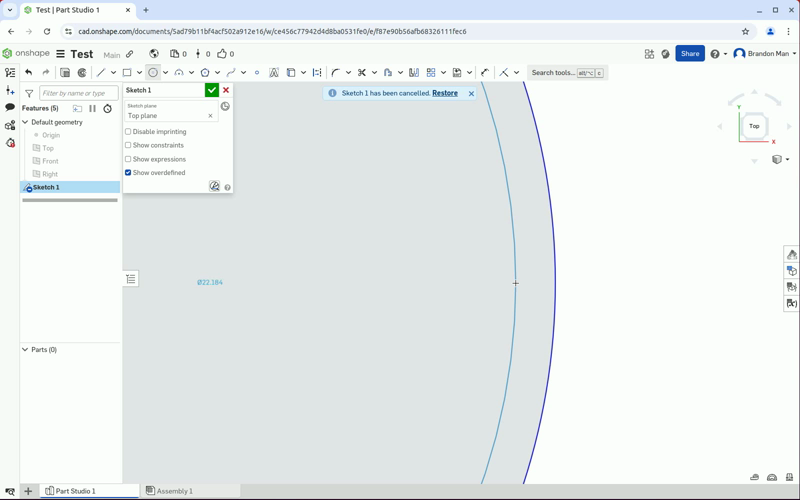
scroll(-6)
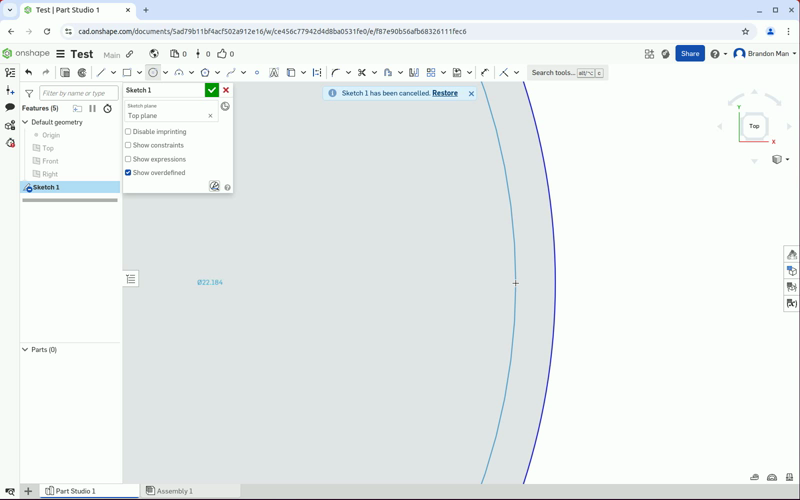
scroll(-6)
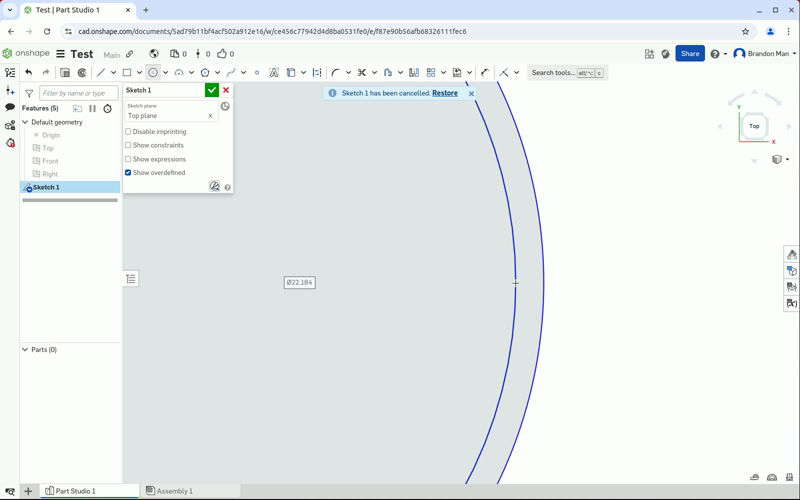
scroll(-6)
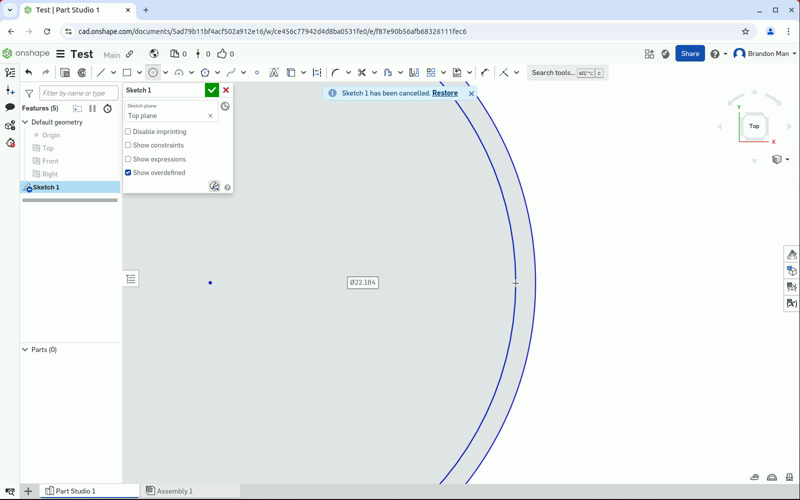
scroll(-6)
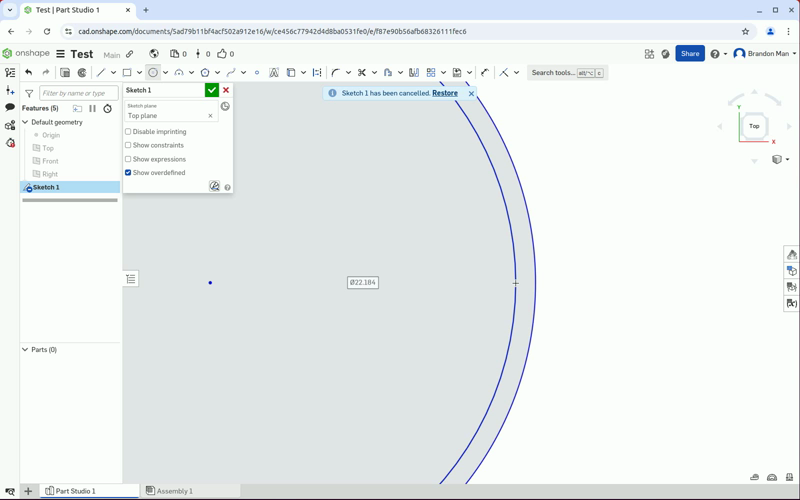
scroll(-6)
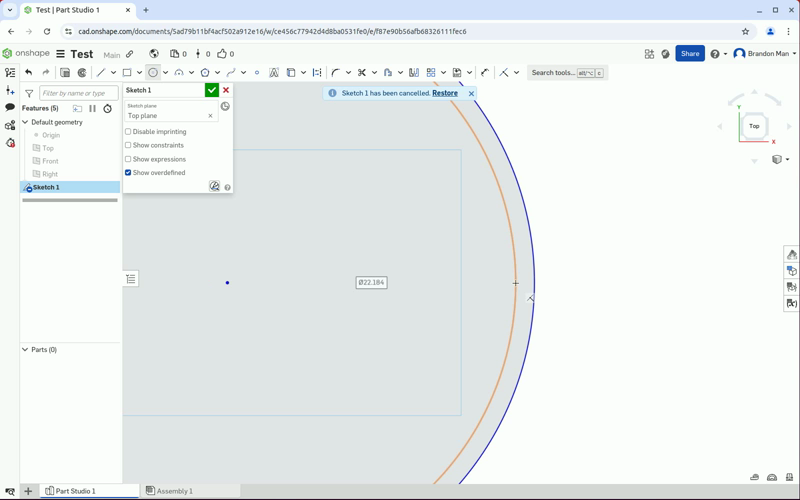
scroll(-6)
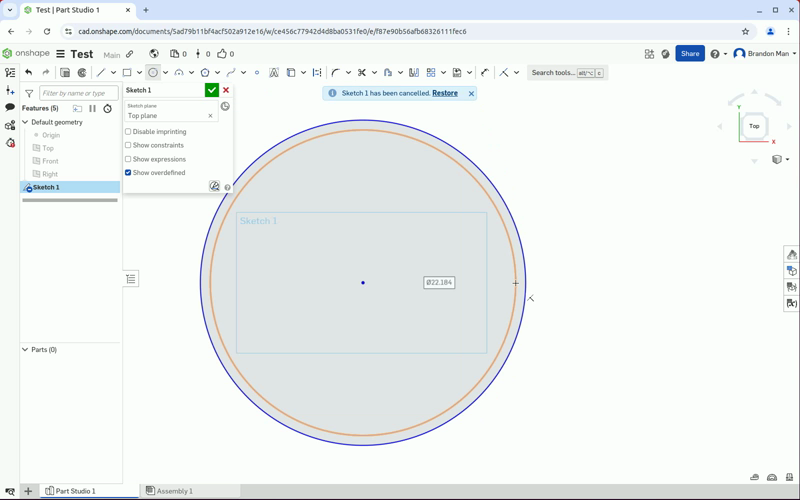
scroll(-6)
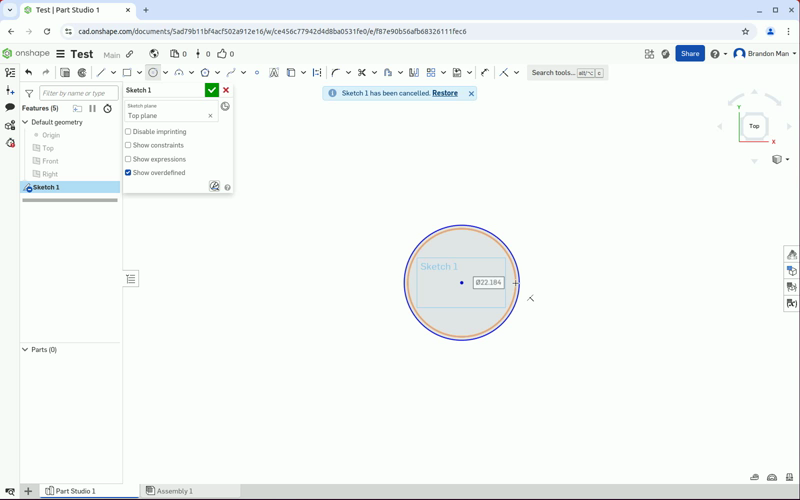
key(esc)
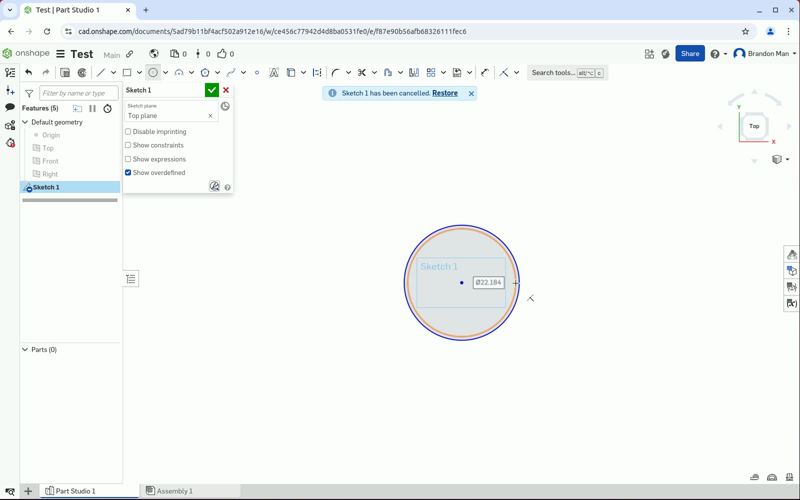
mouse_move(476, 228)
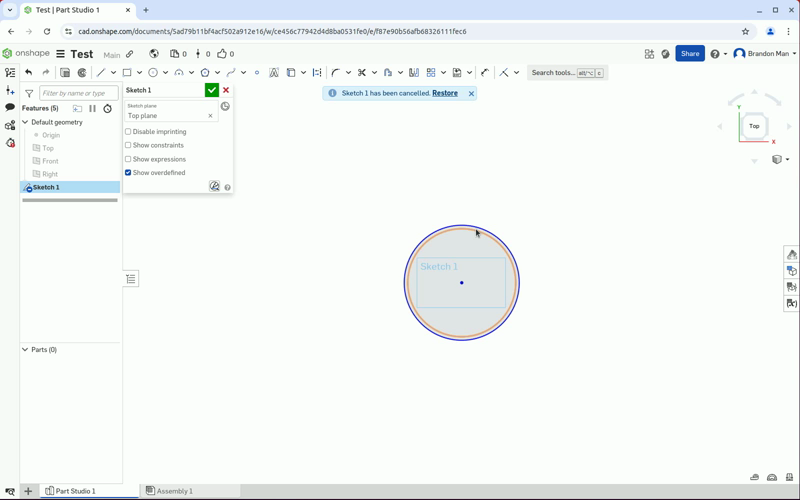
scroll(6)
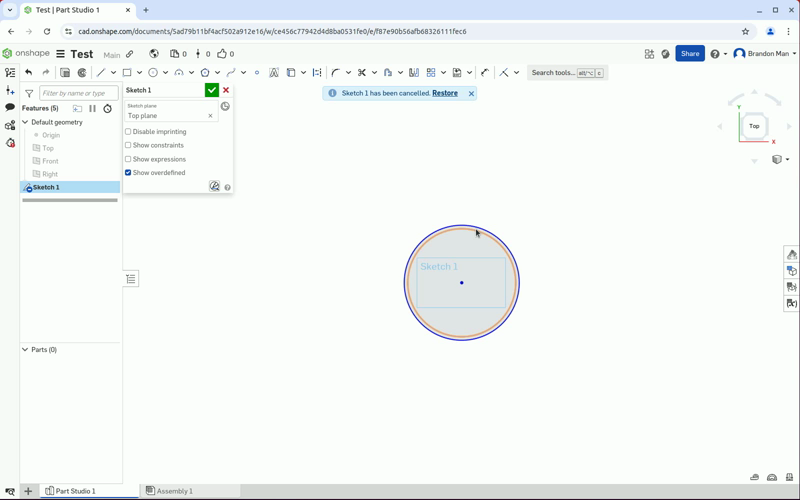
scroll(6)
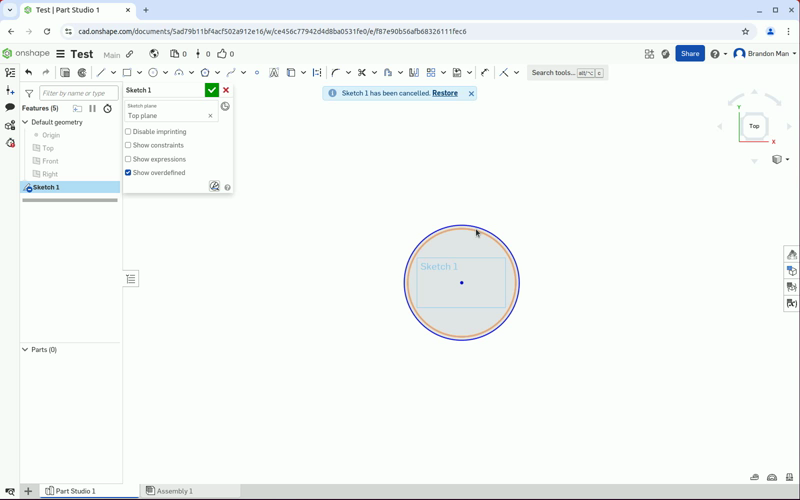
scroll(6)
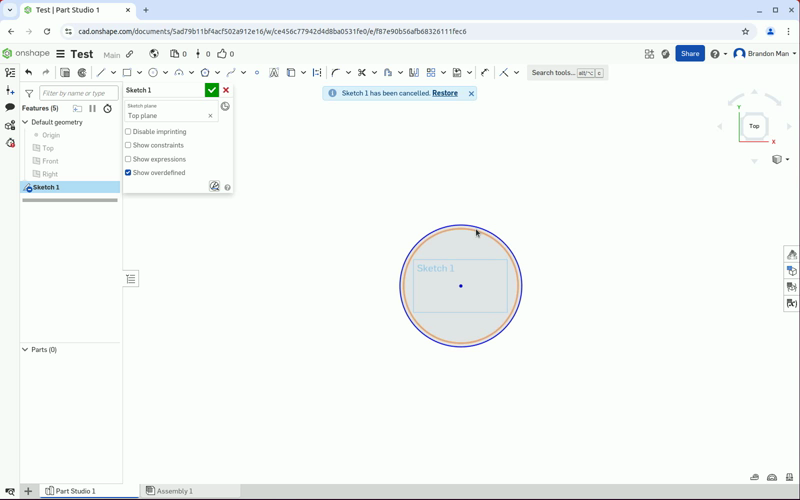
scroll(6)
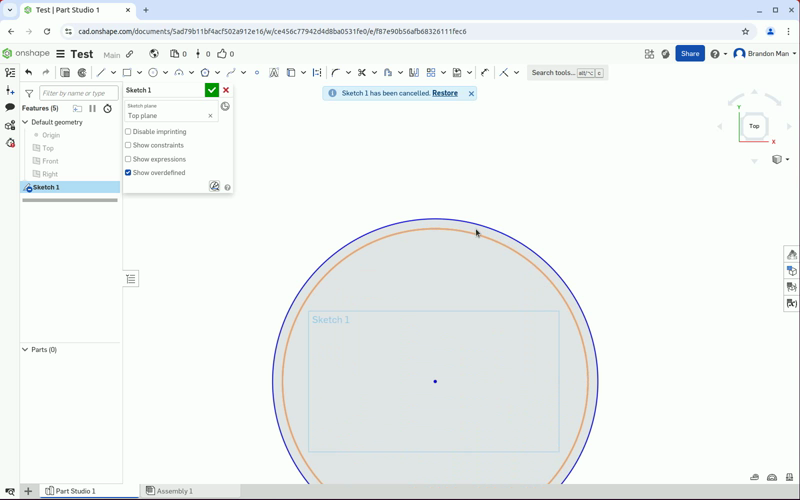
scroll(6)
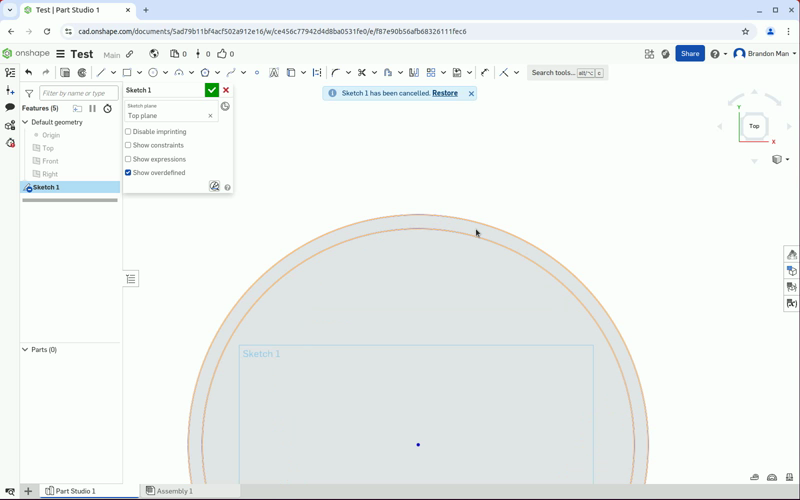
scroll(6)
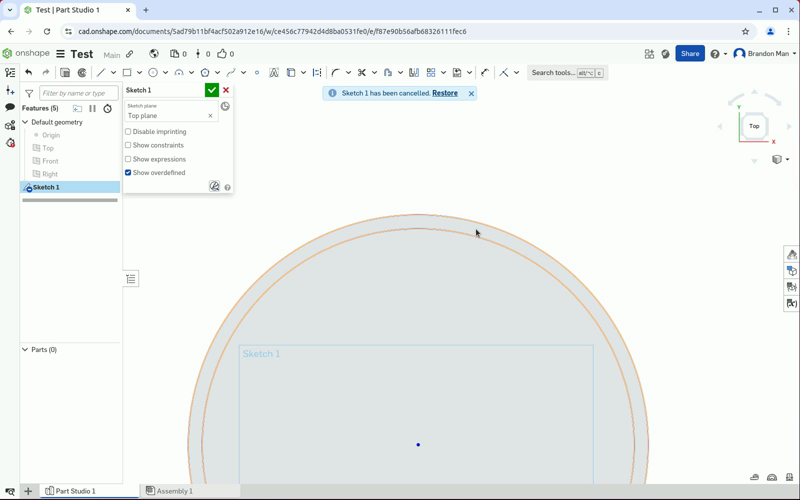
scroll(6)
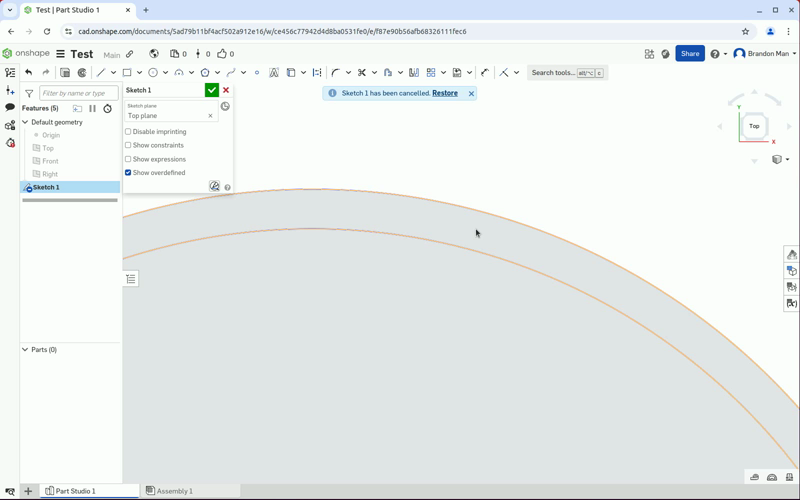
click(476, 228)
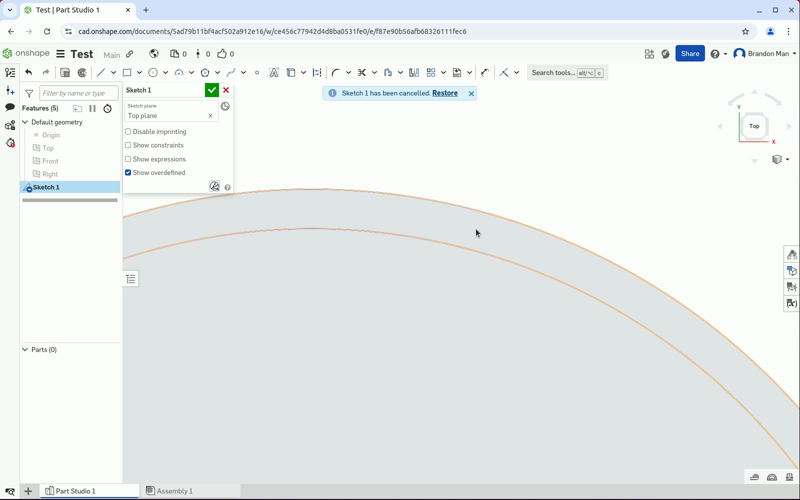
scroll(-6)
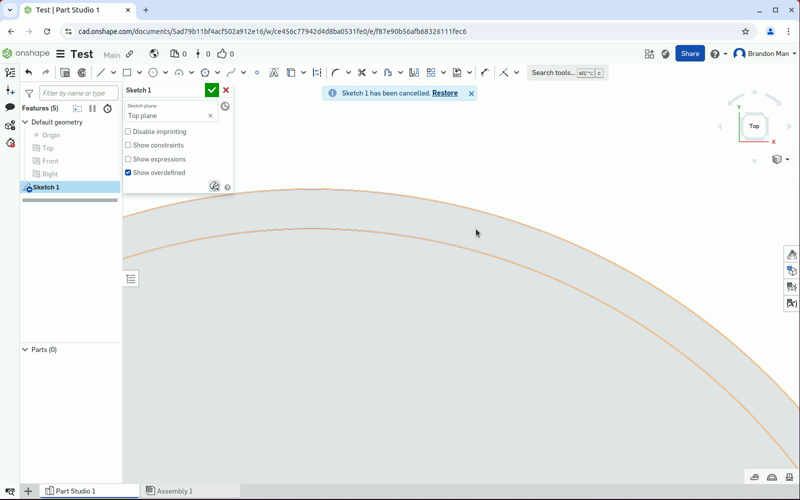
scroll(-6)
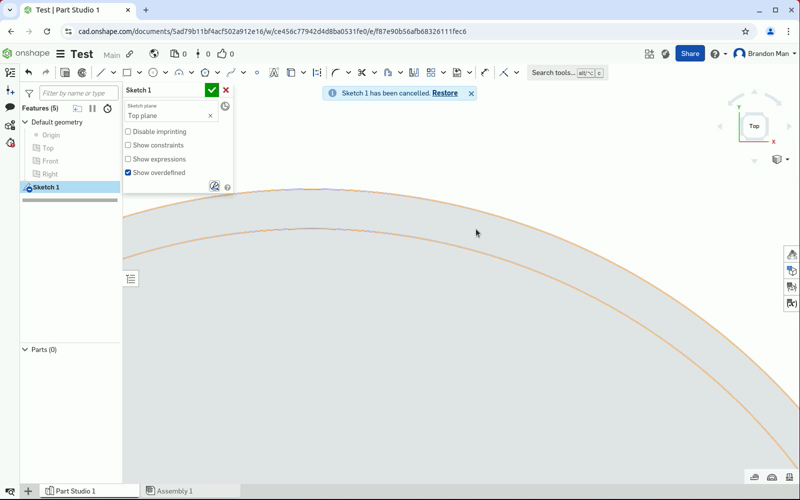
scroll(-6)
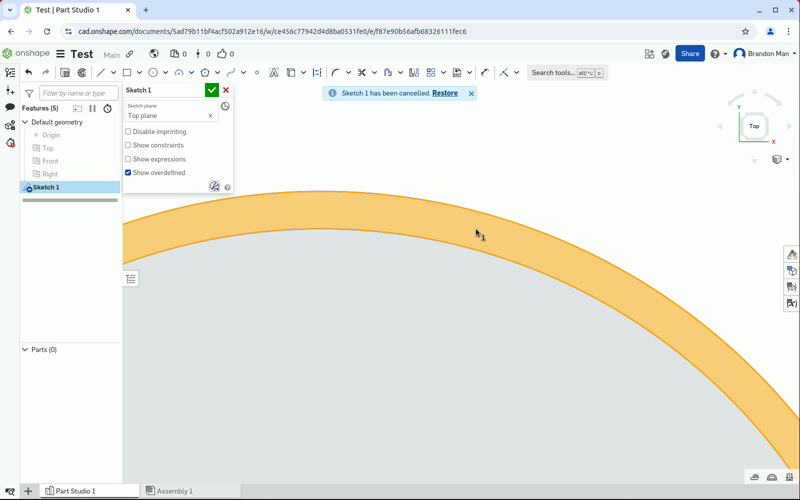
scroll(-6)
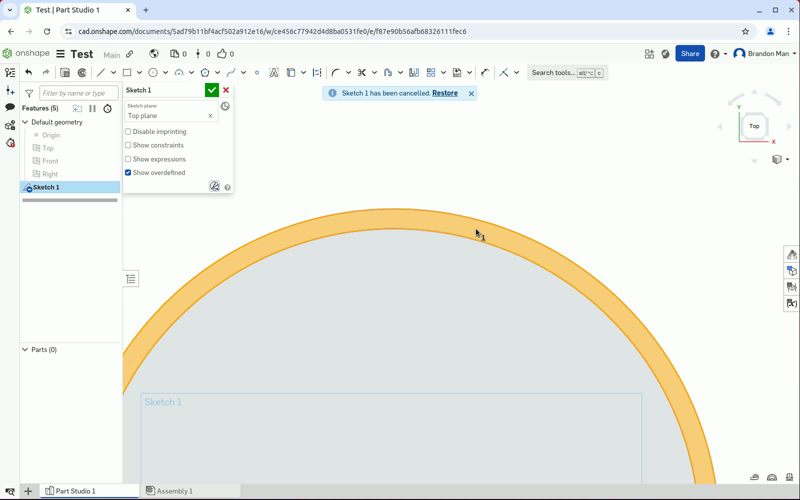
scroll(-6)
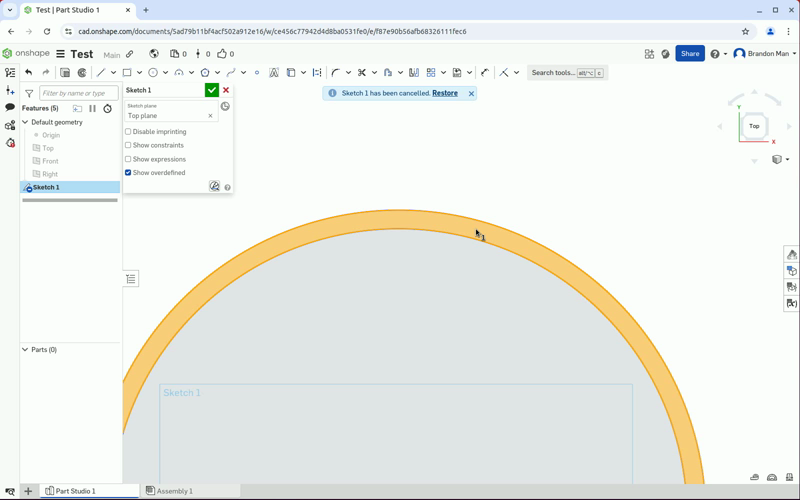
scroll(-6)
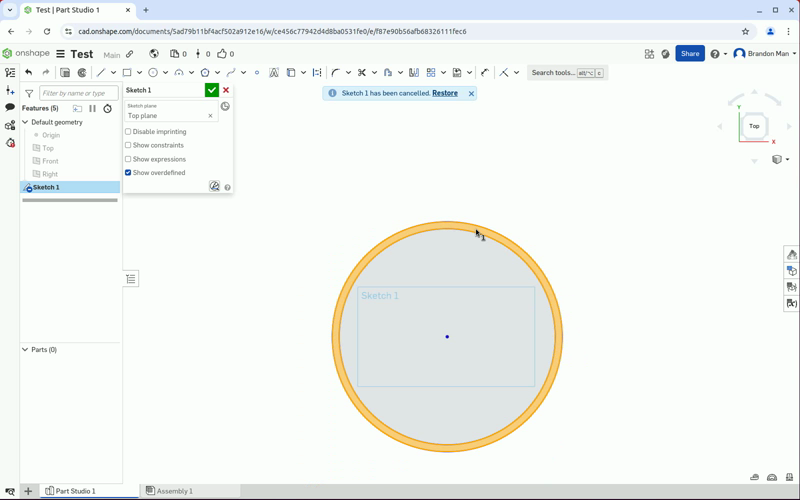
scroll(-6)
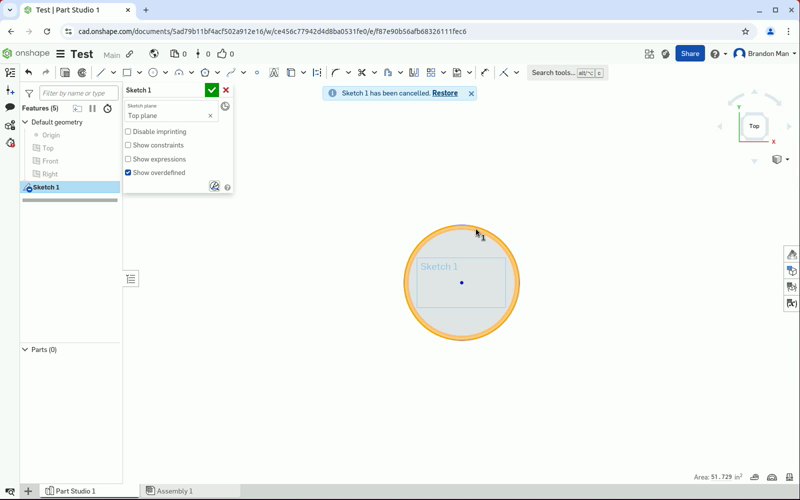
mouse_move(73, 352)
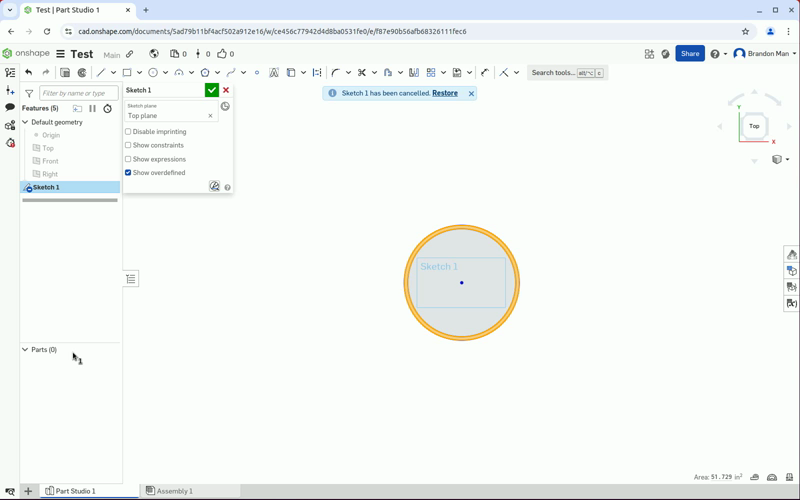
key(shift+y)
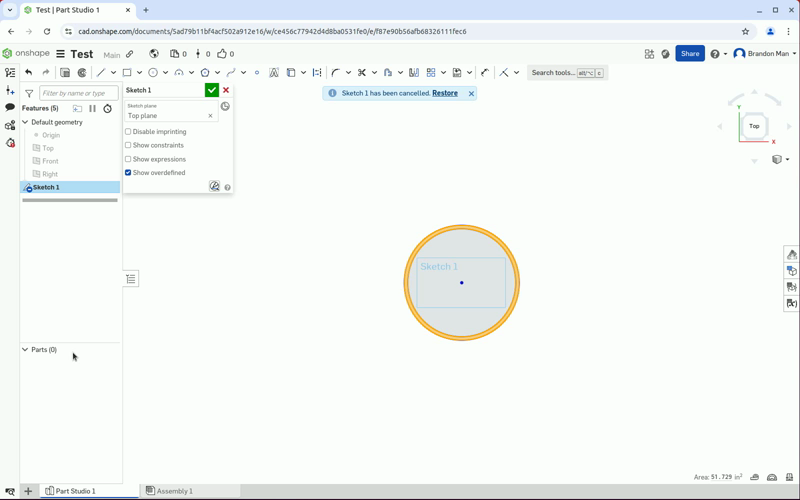
key(shift+e)
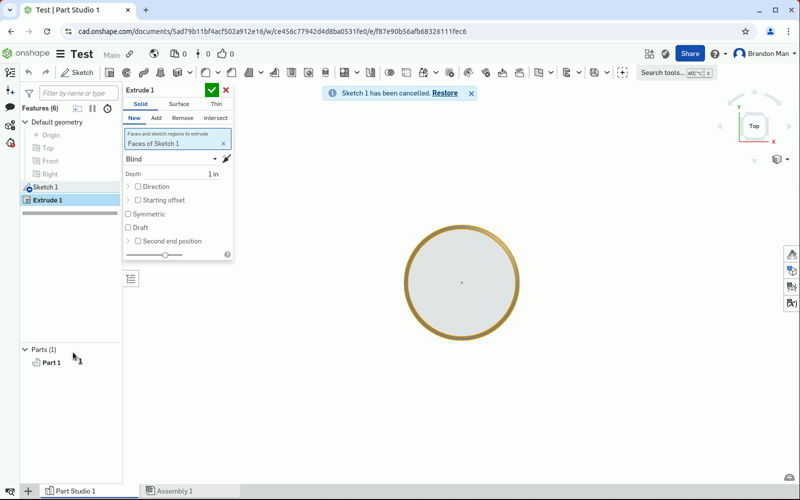
mouse_move(143, 106)
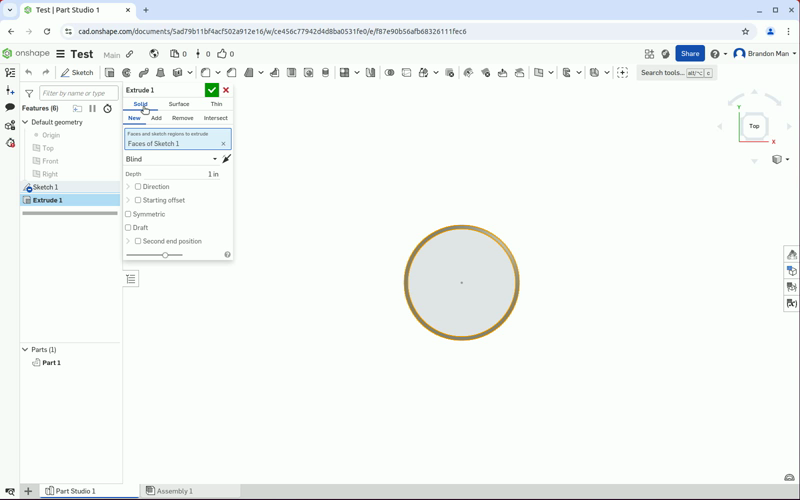
click(143, 106)
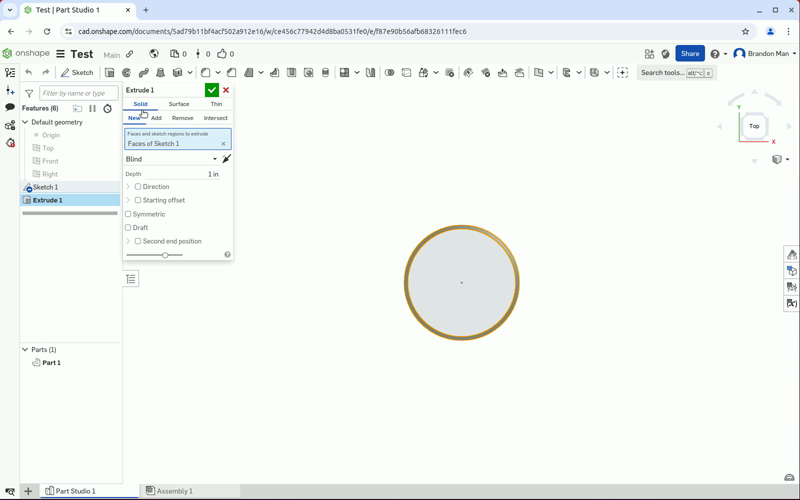
mouse_move(137, 120)
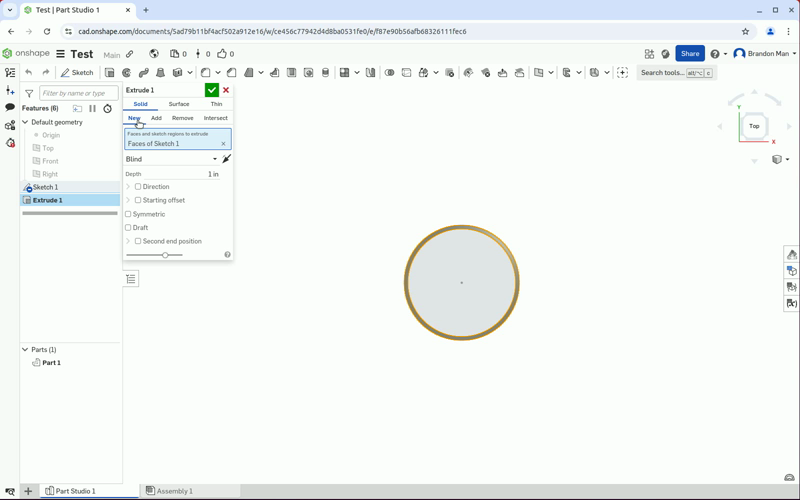
click(137, 120)
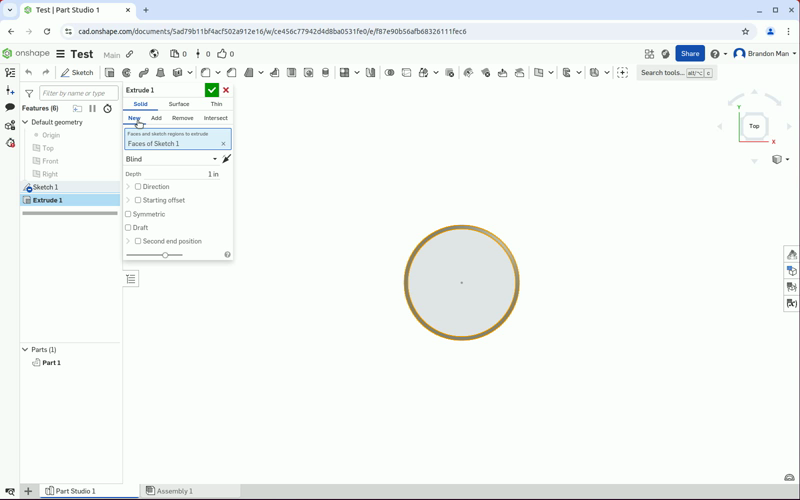
key(tab, 4)
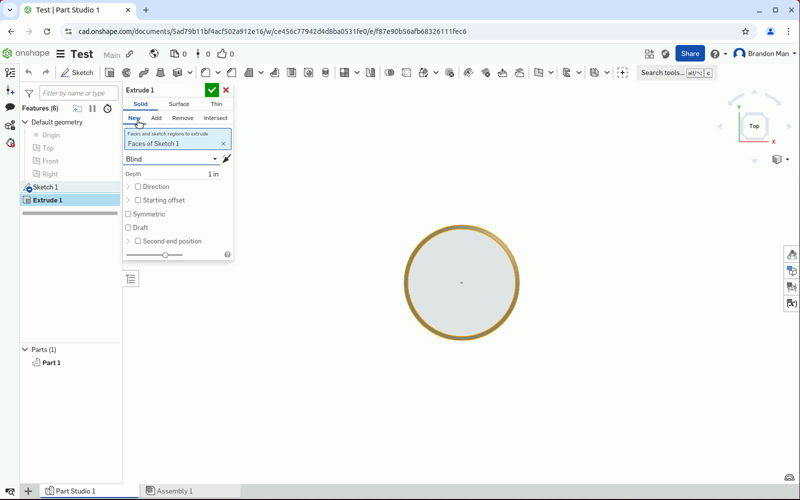
text(23.108)
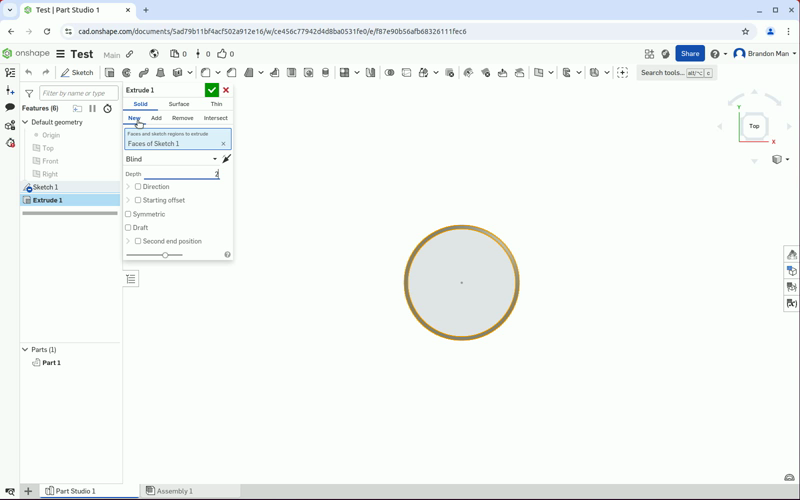
key(enter)
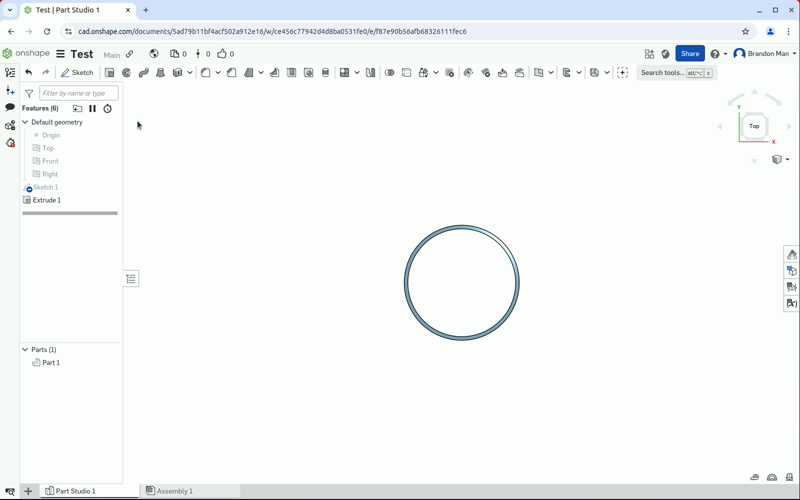
key(shift+h)
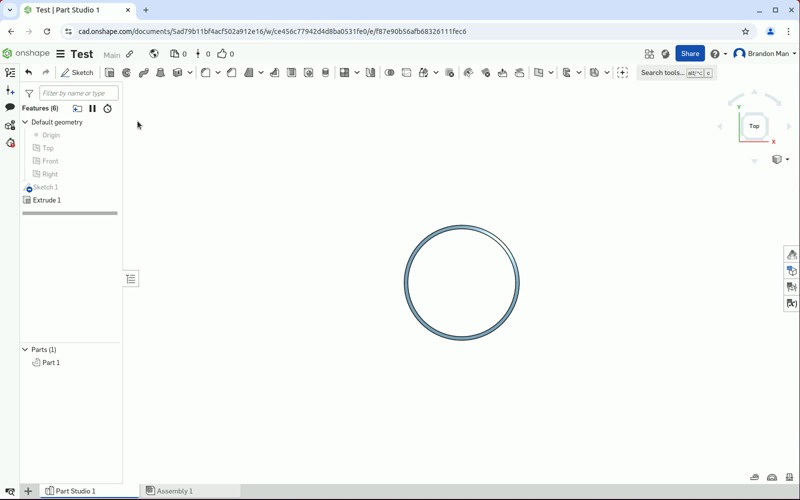
key(shift+h)
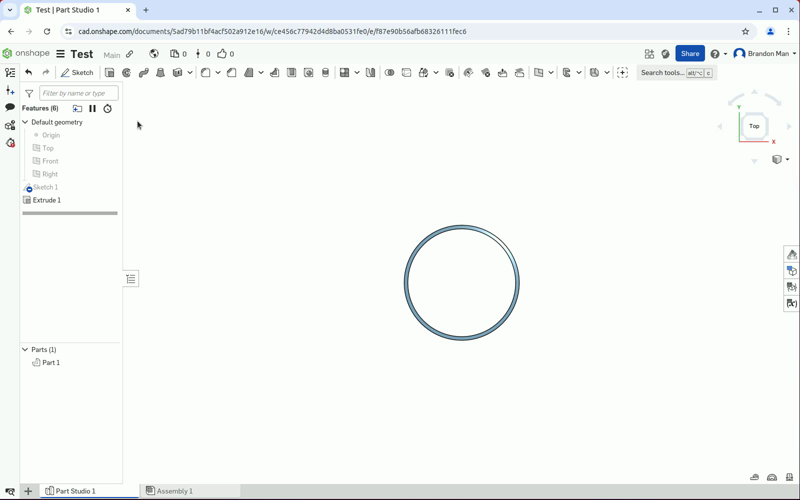
mouse_move(73, 189)
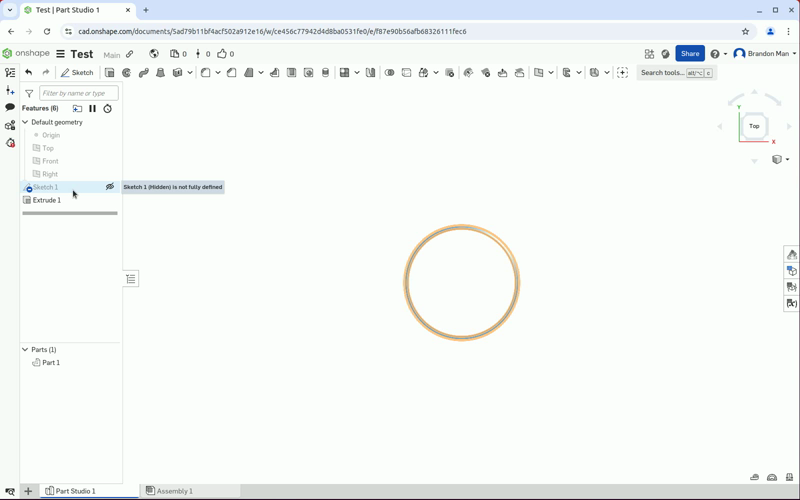
click(73, 189)
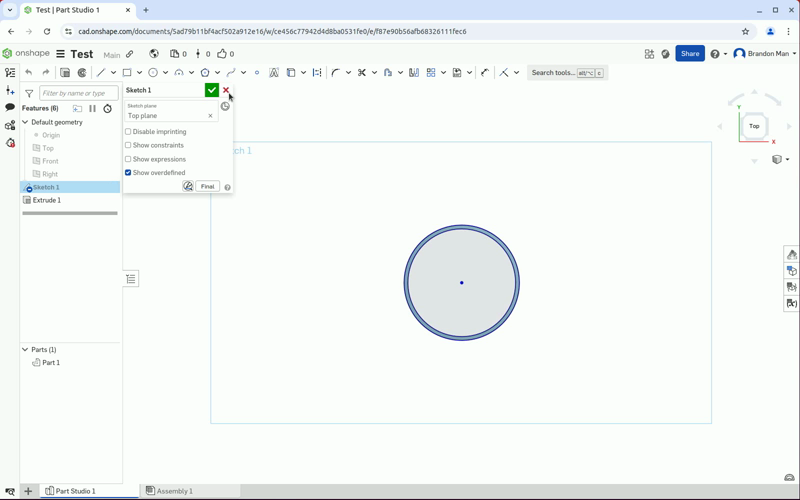
mouse_move(229, 92)
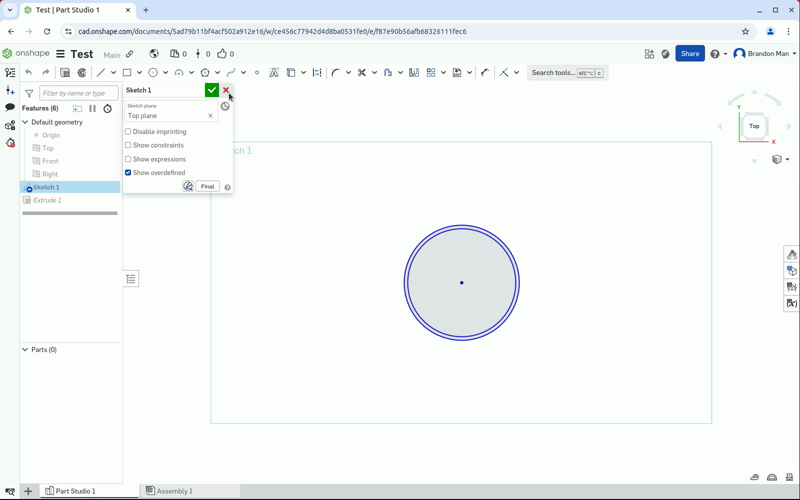
click(229, 92)
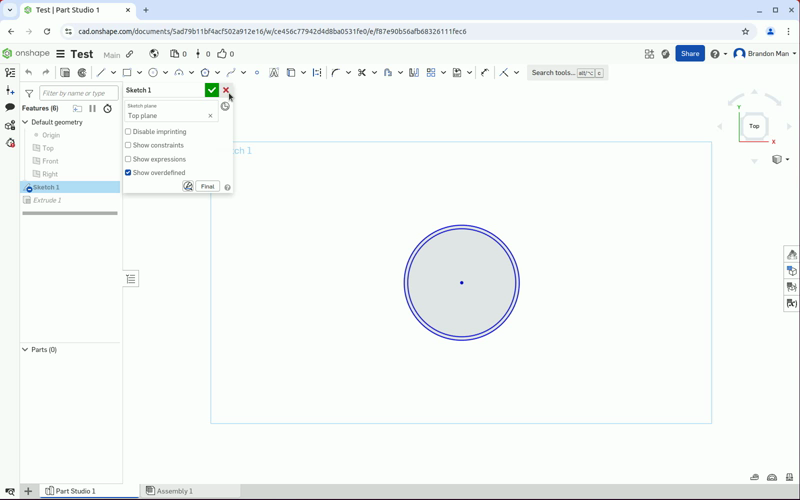
key(shift+s)
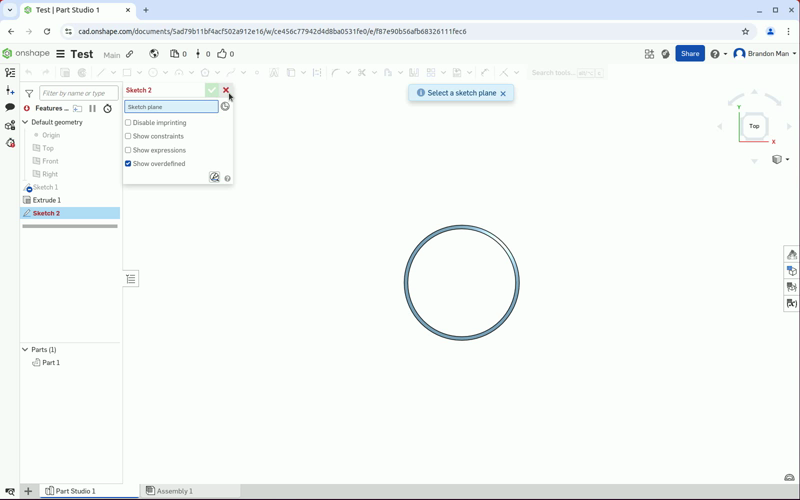
mouse_move(73, 150)
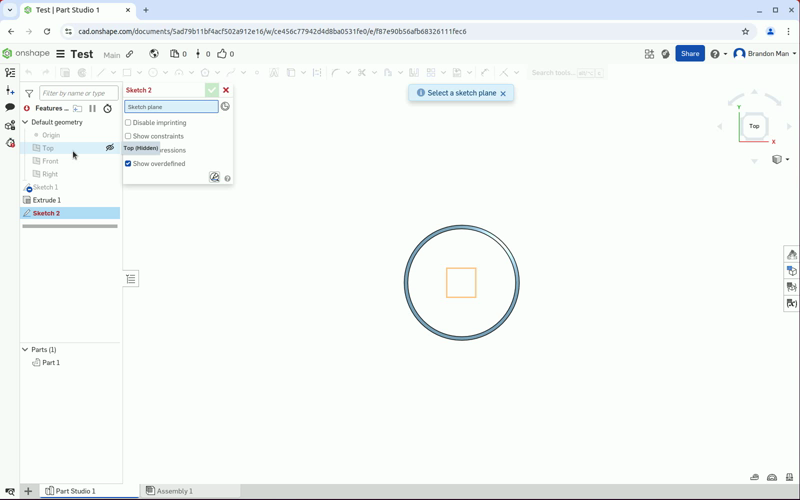
click(73, 150)
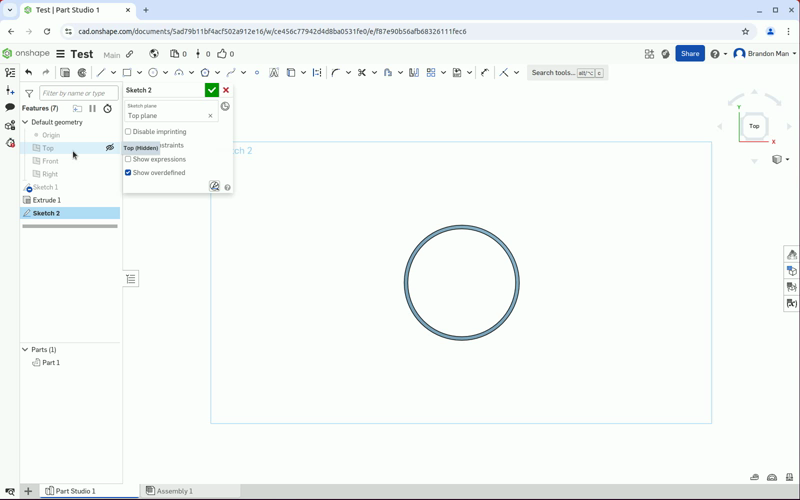
mouse_move(73, 352)
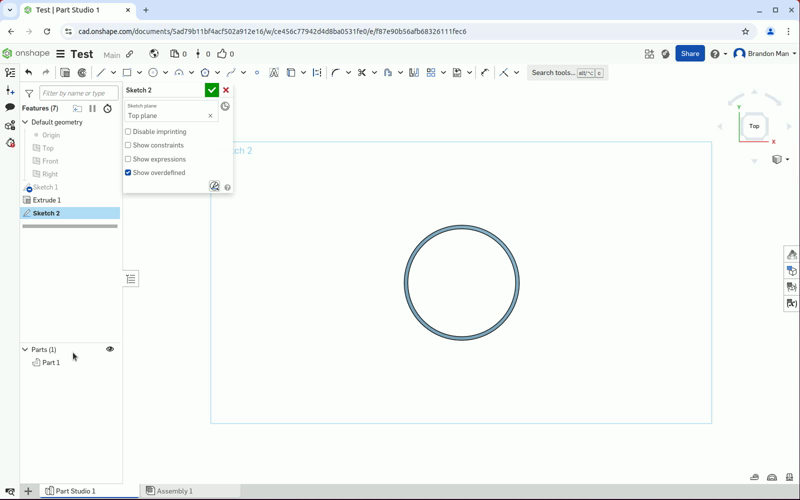
key(y)
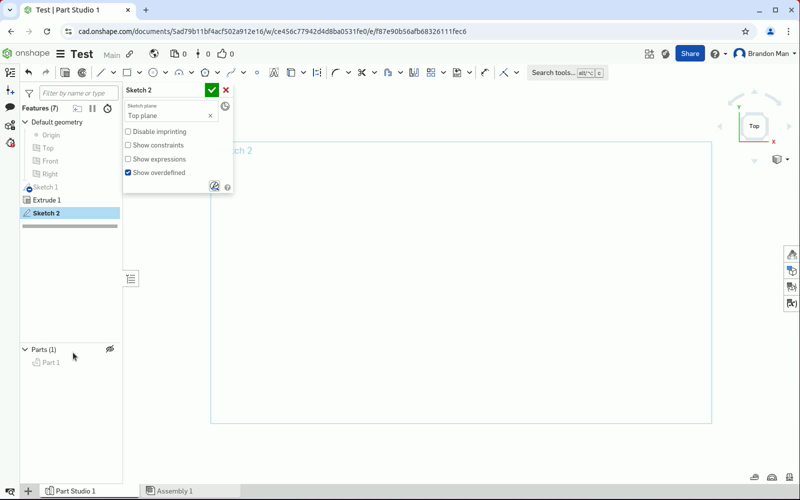
key(c)
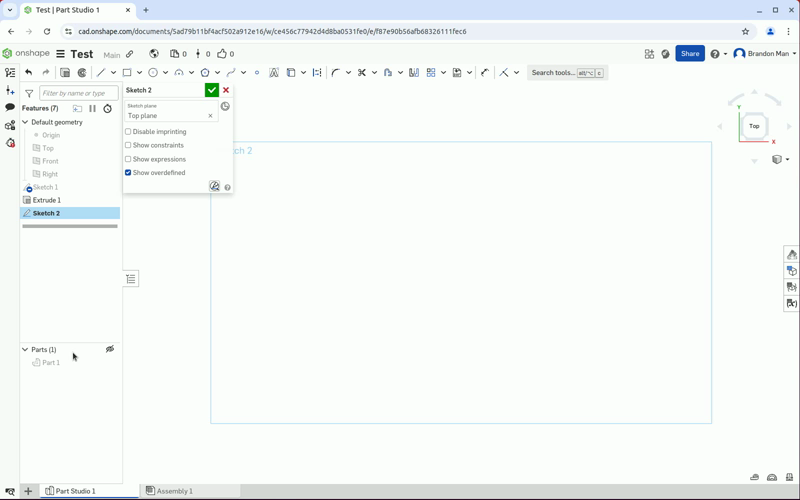
key_down(shift)
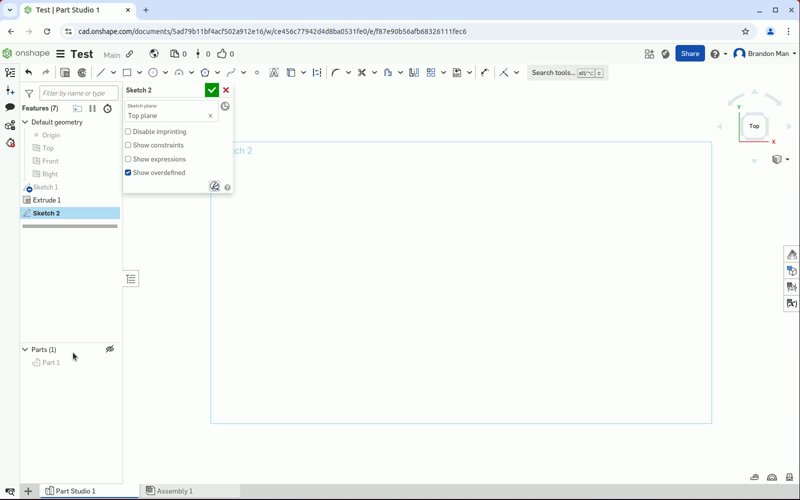
mouse_move(460, 282)
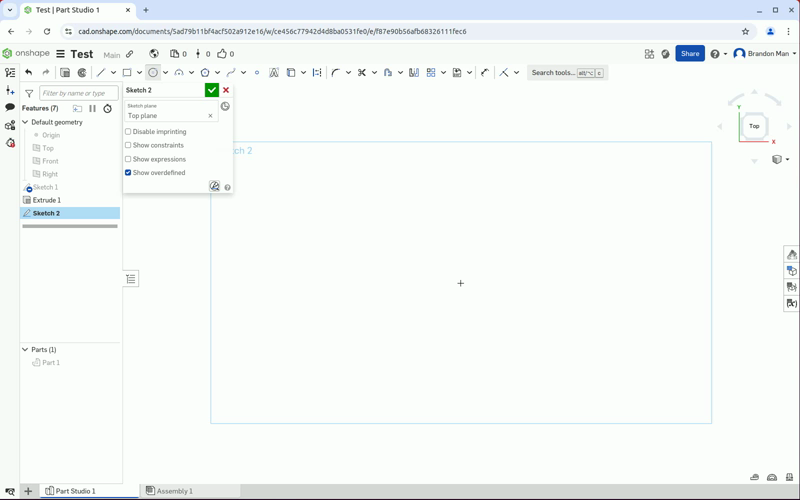
click(460, 282)
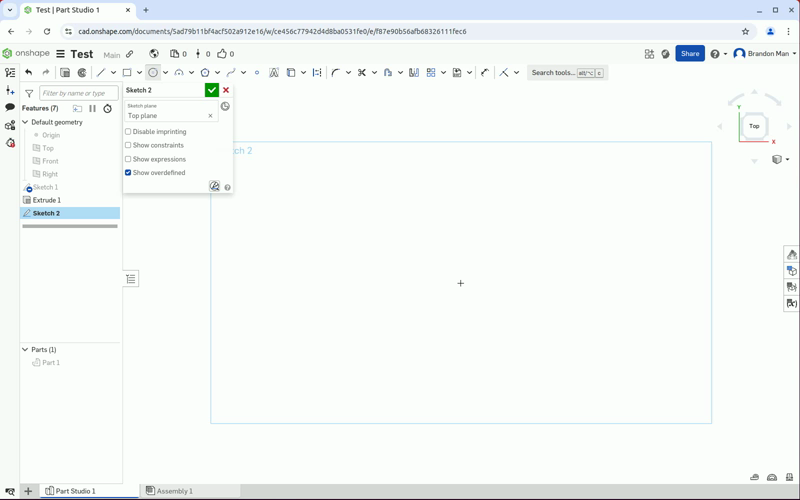
key_up(shift)
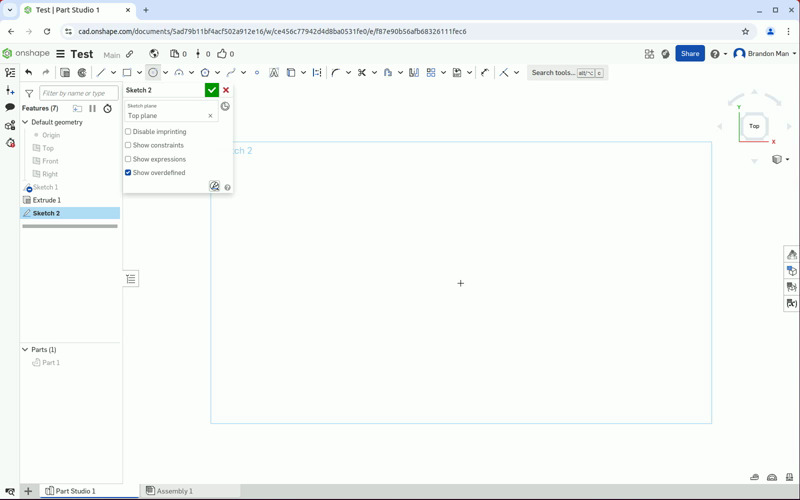
mouse_move(514, 282)
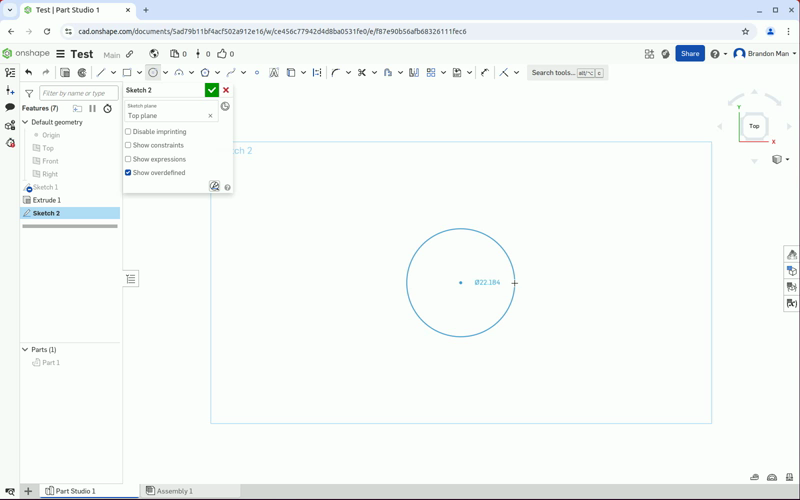
click(514, 282)
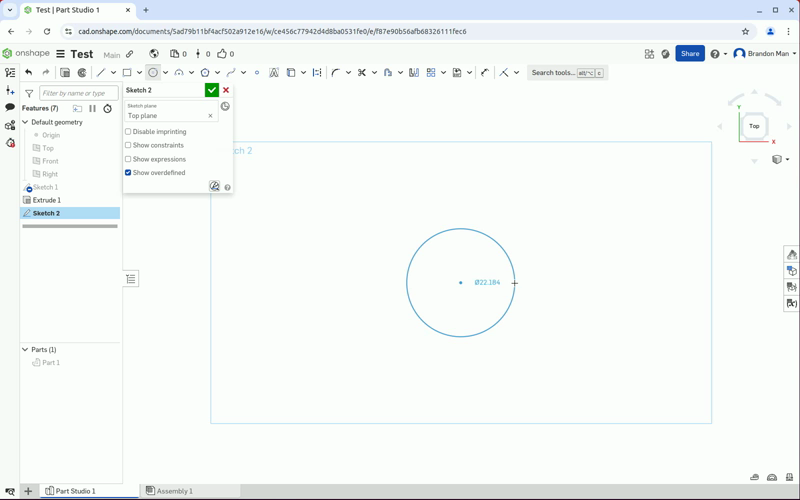
key(esc)
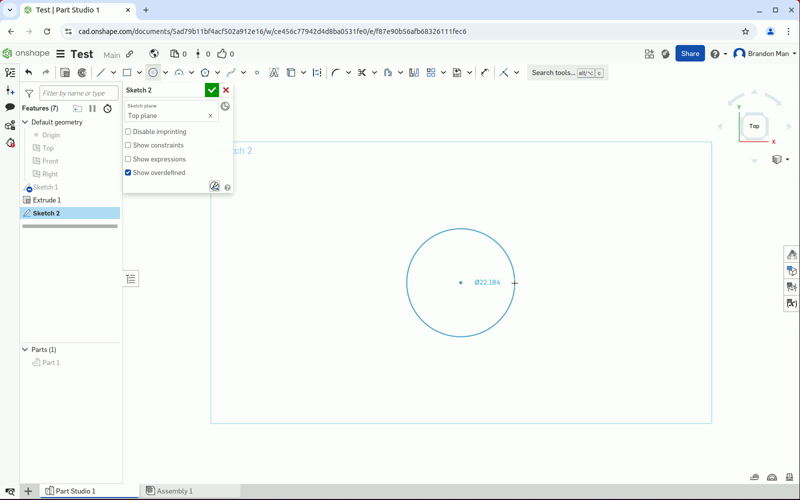
mouse_move(479, 311)
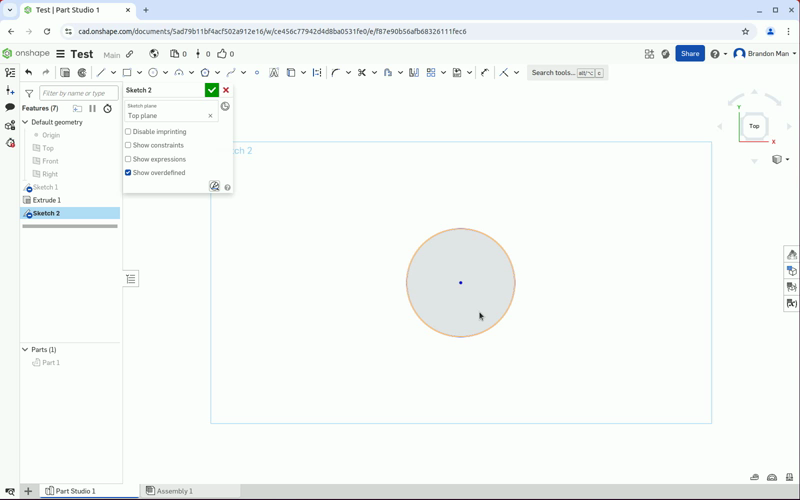
click(479, 311)
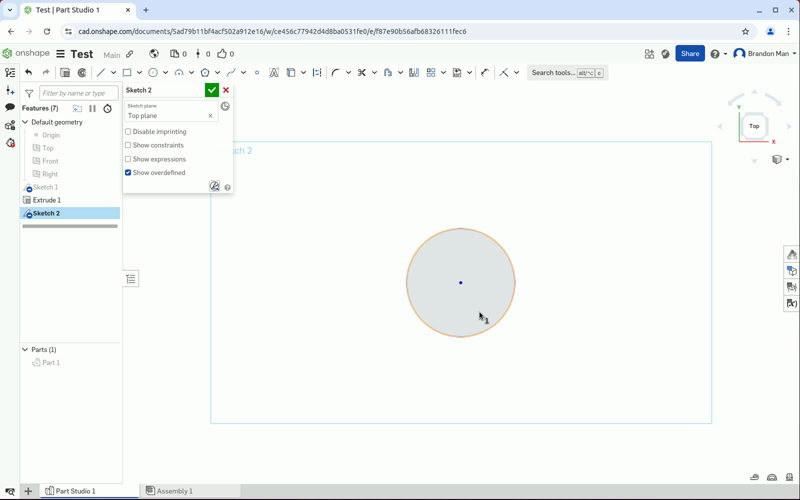
mouse_move(73, 352)
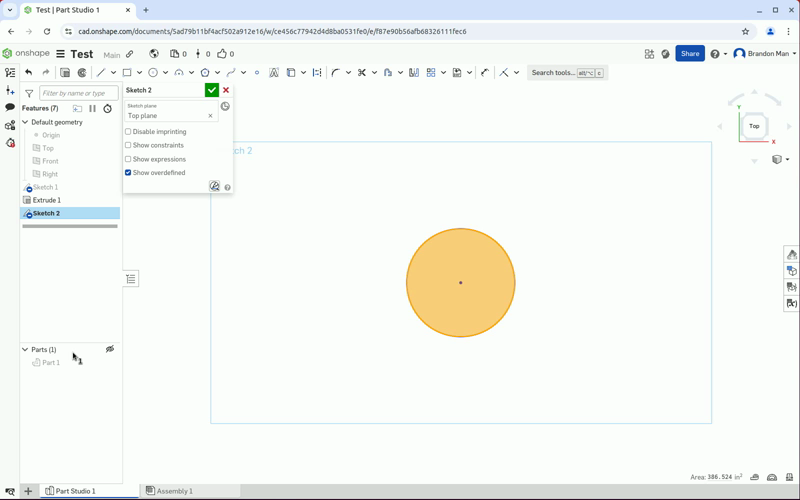
key(shift+y)
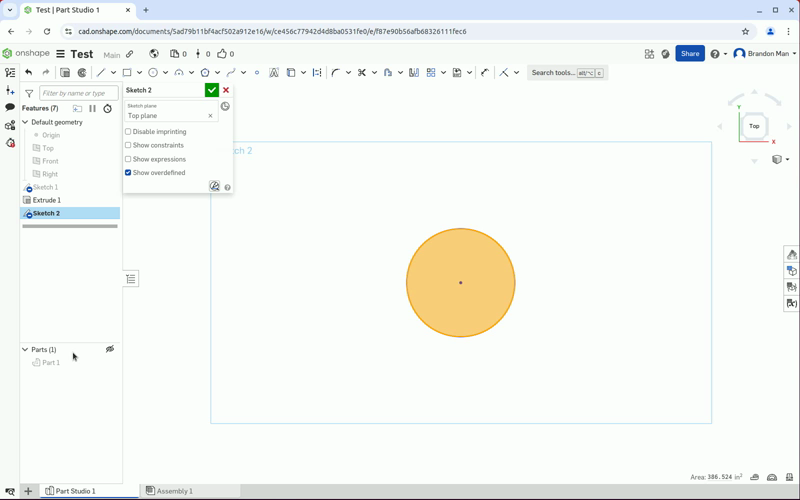
key(shift+e)
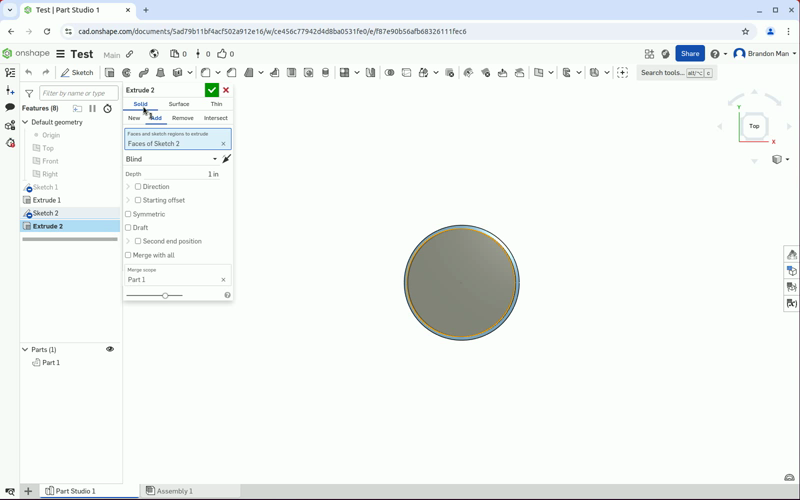
mouse_move(143, 106)
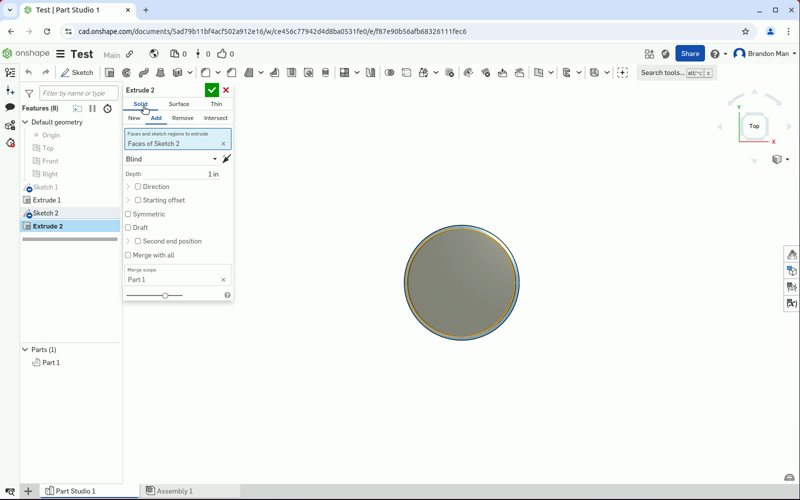
click(143, 106)
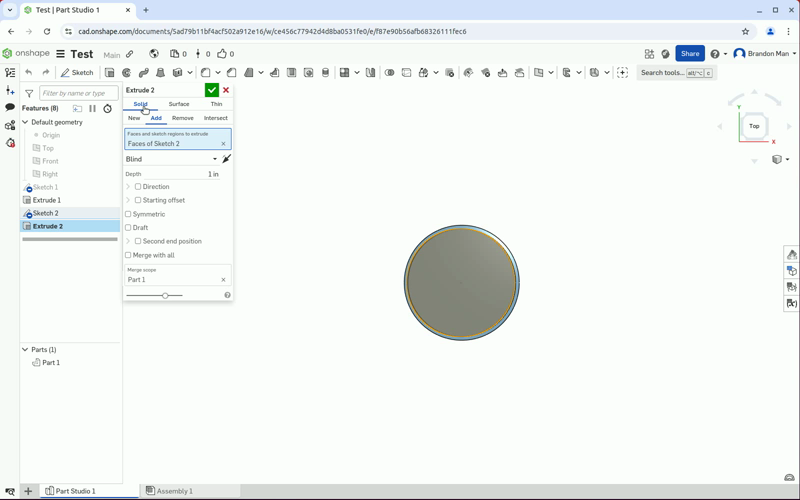
mouse_move(137, 120)
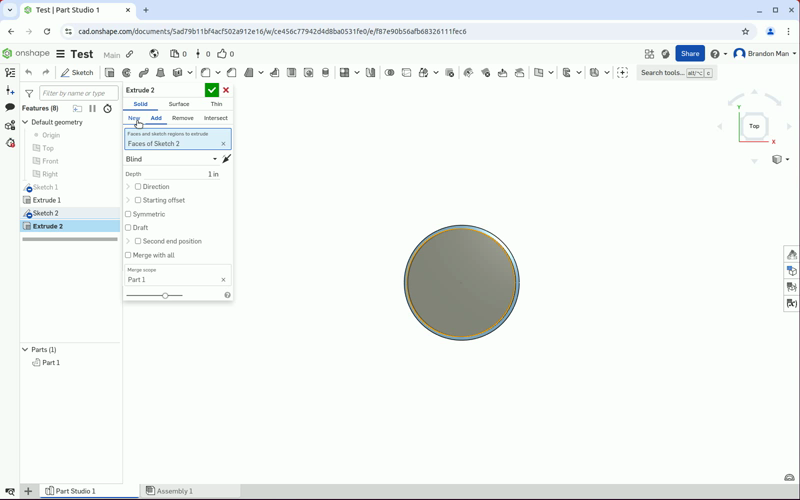
click(137, 120)
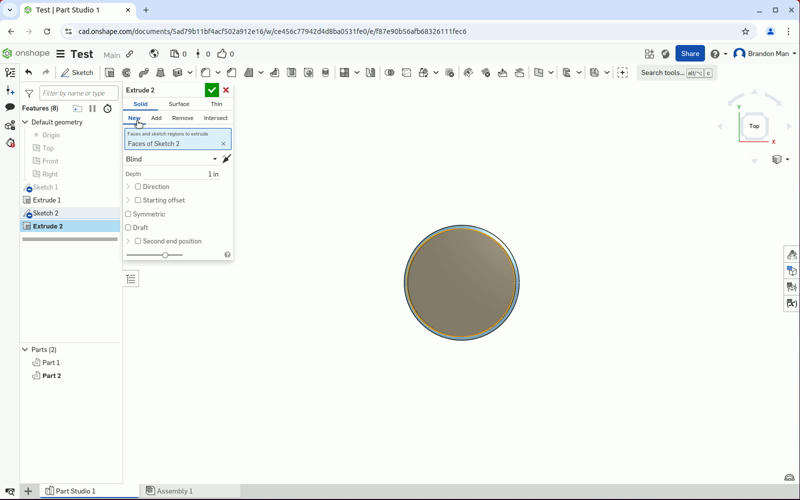
key(tab, 4)
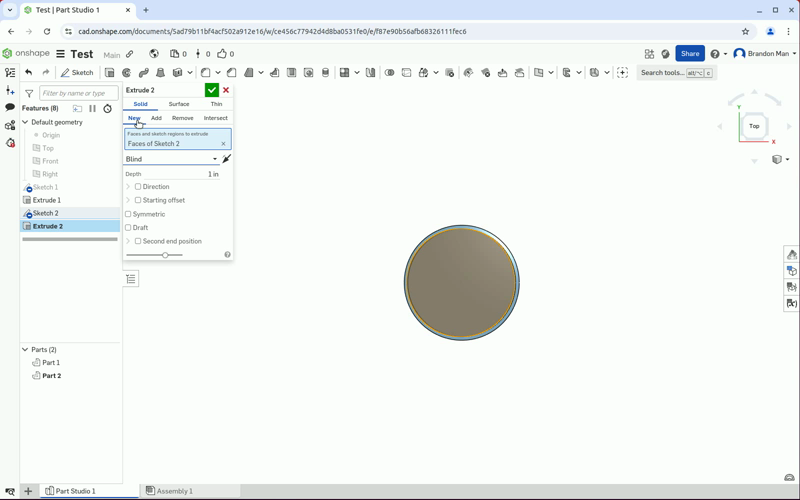
text(-0.241)
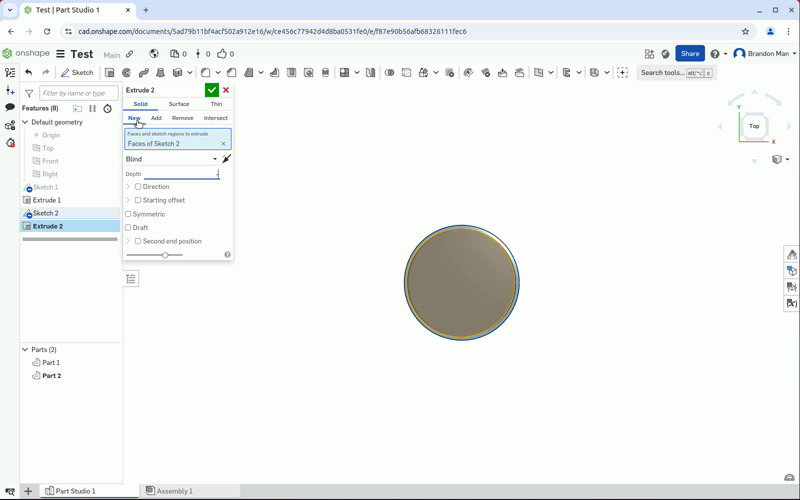
key(enter)
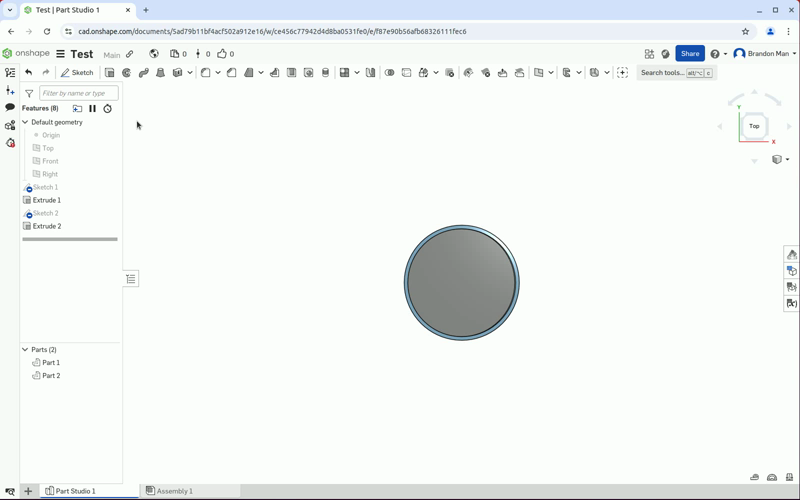
key(shift+h)
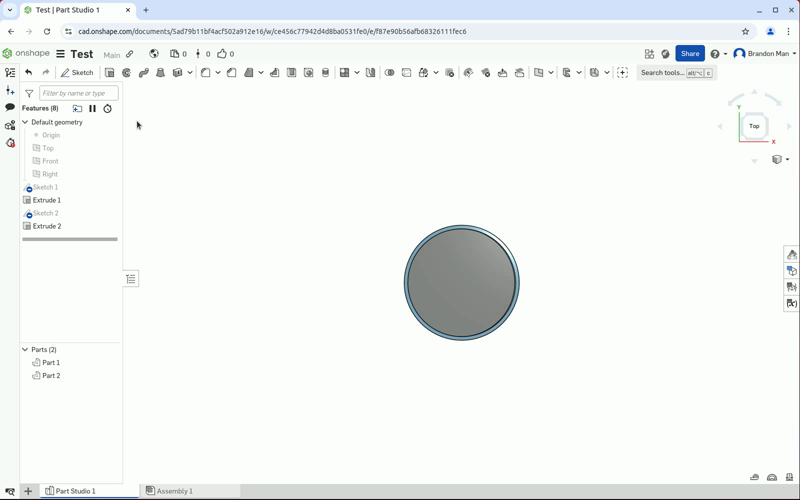
key(shift+h)
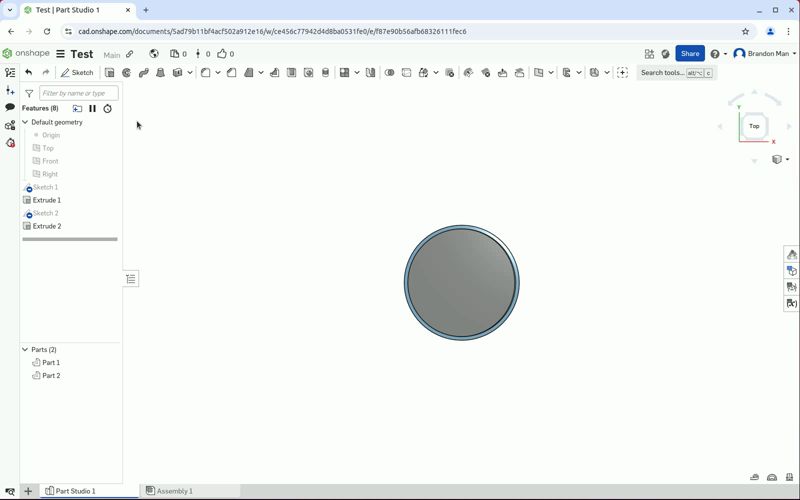
key(shift+7)
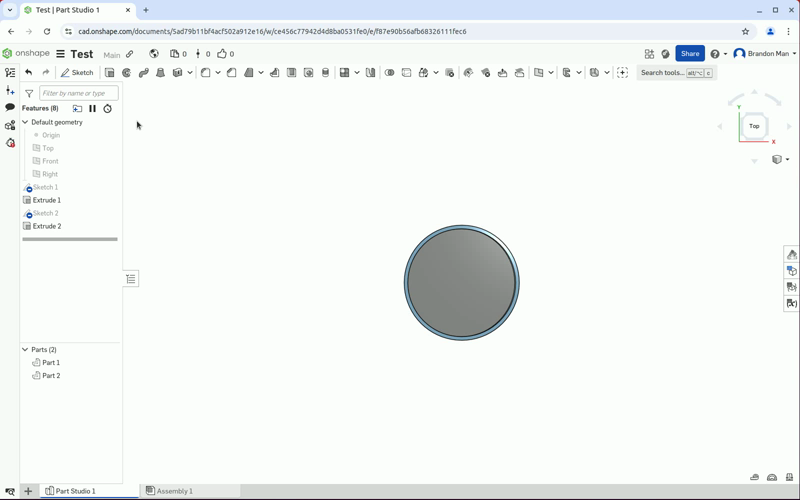
key(up, 3)
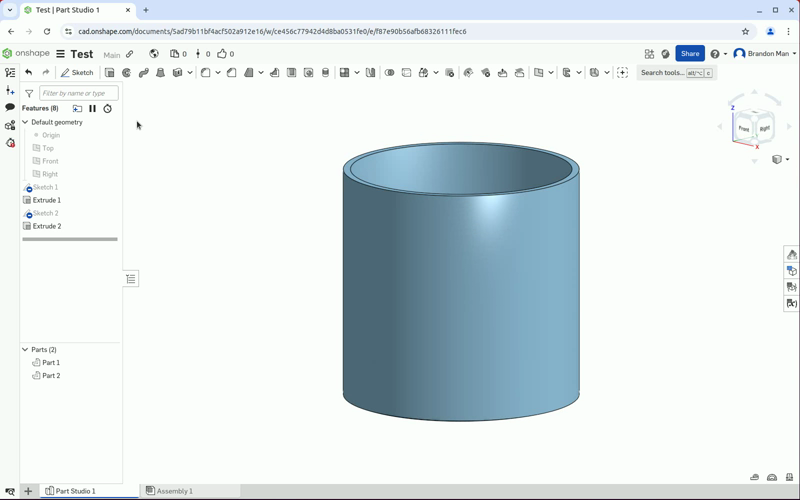
key(left, 3)
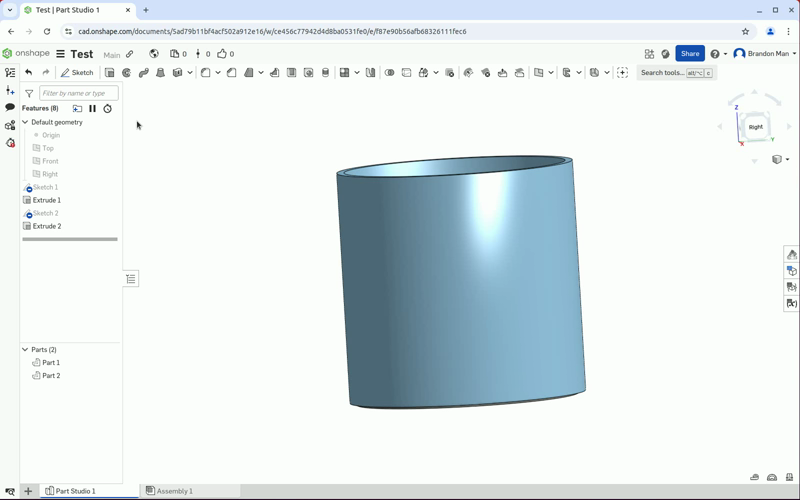
key(right, 3)
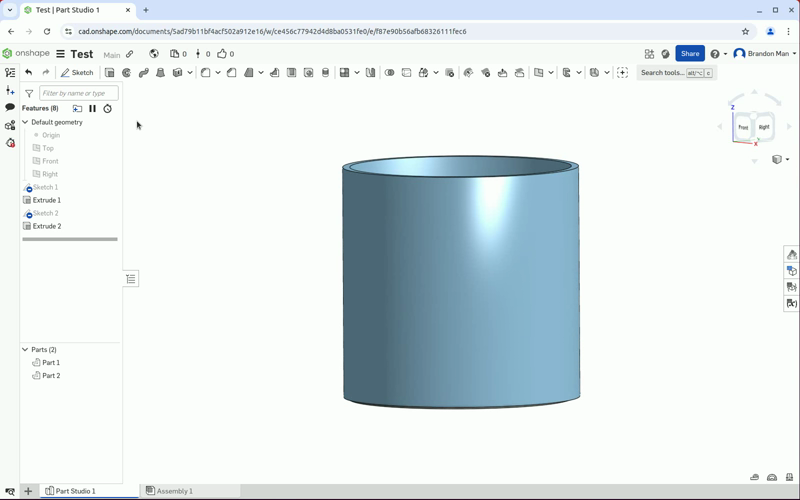
key(down, 3)
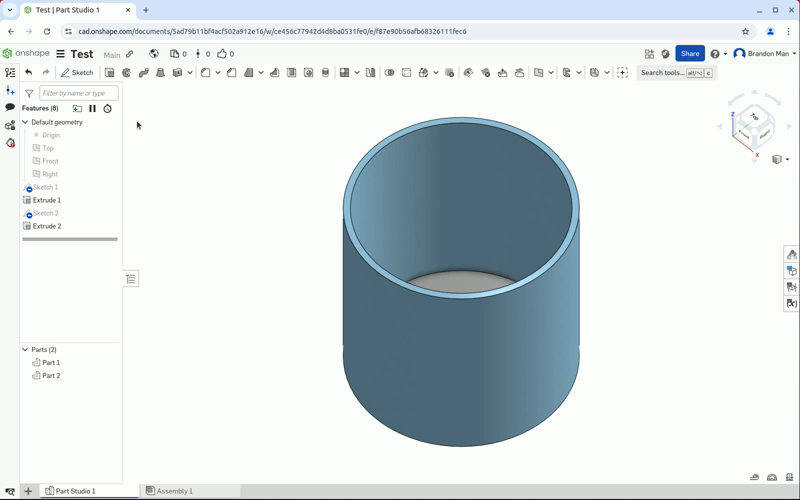
mouse_move(73, 189)
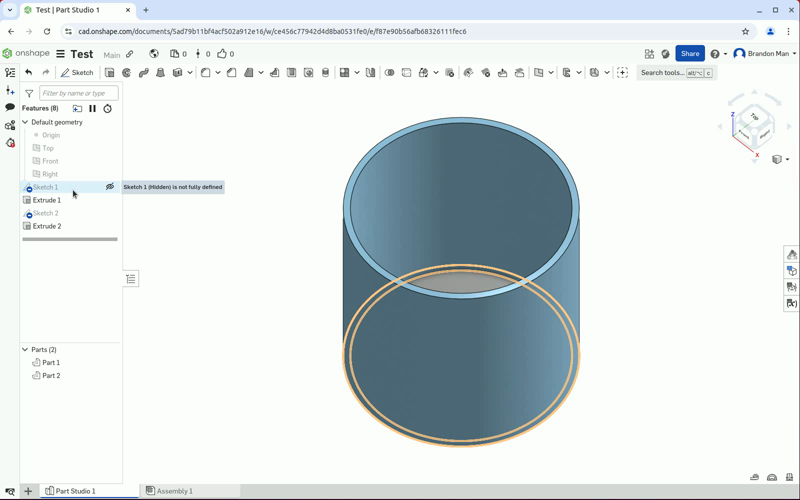
click(73, 189)